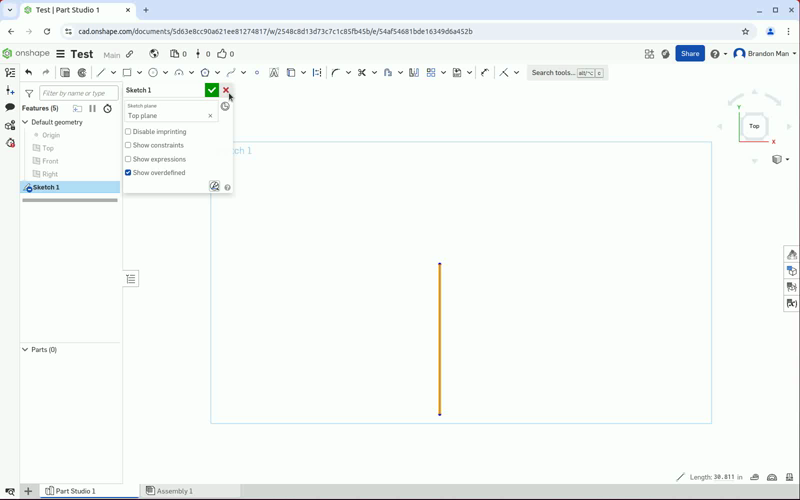
key(shift+h)
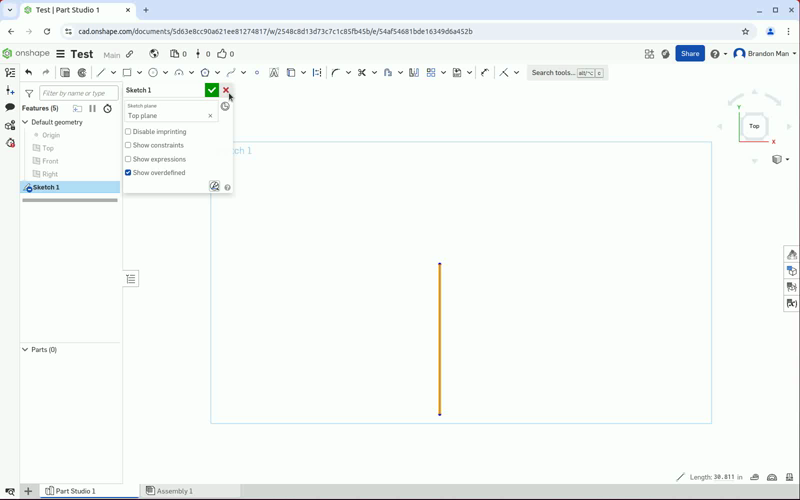
key(shift+s)
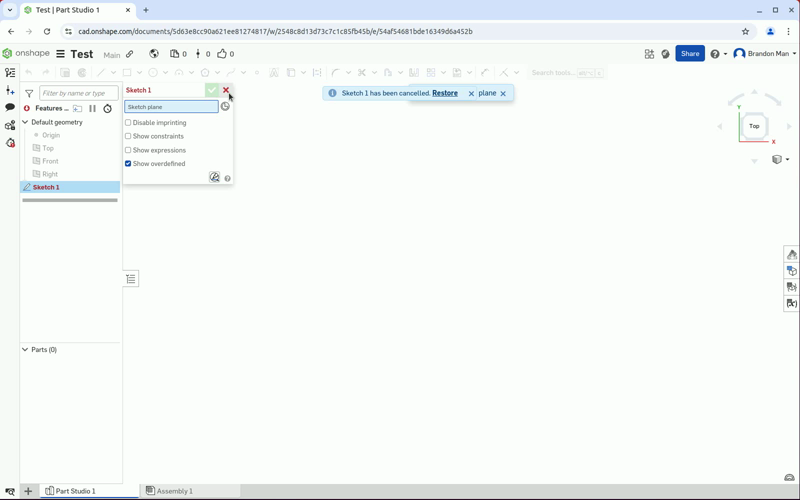
mouse_move(73, 150)
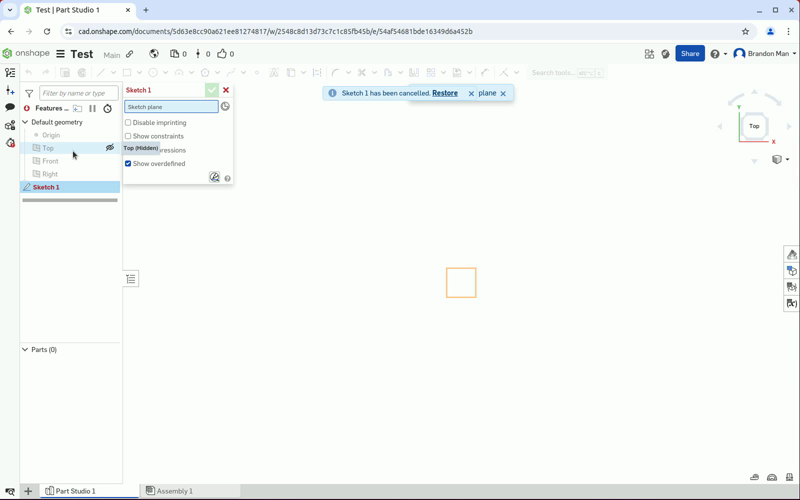
click(73, 150)
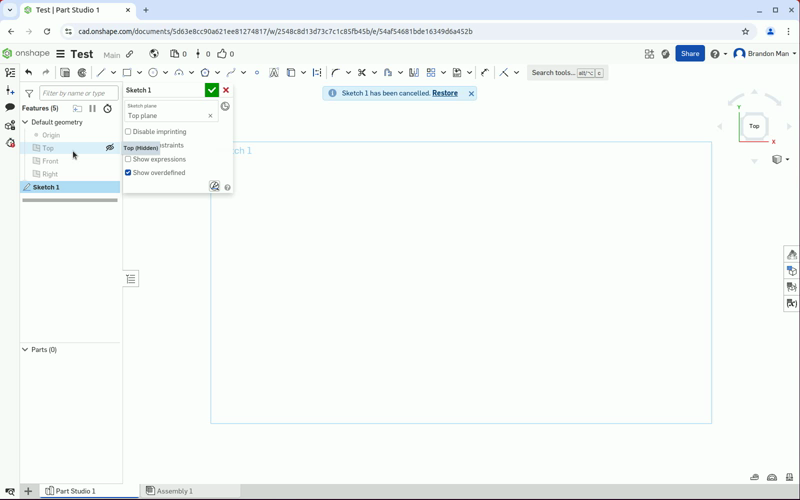
mouse_move(73, 352)
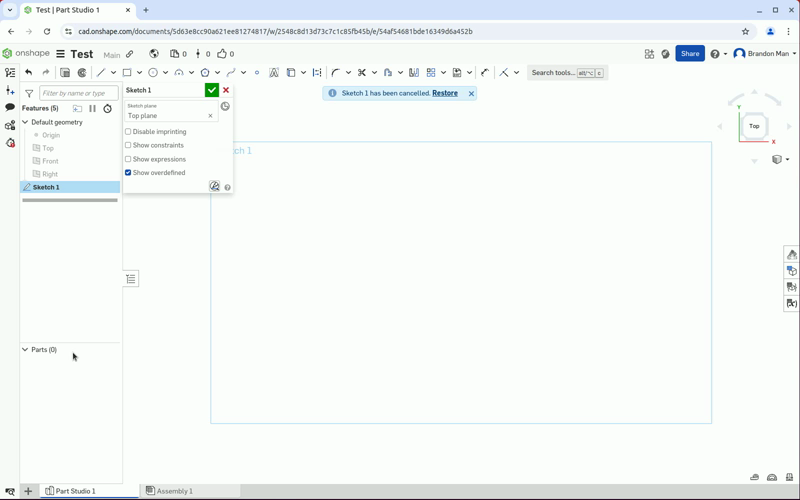
key(y)
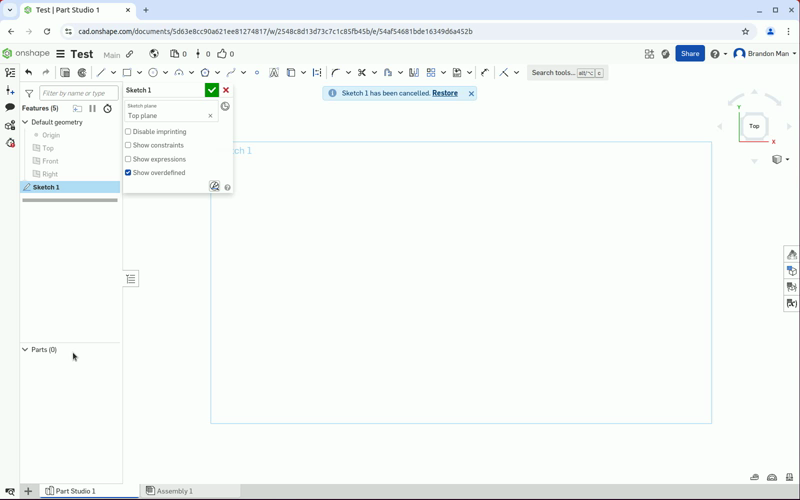
key(l)
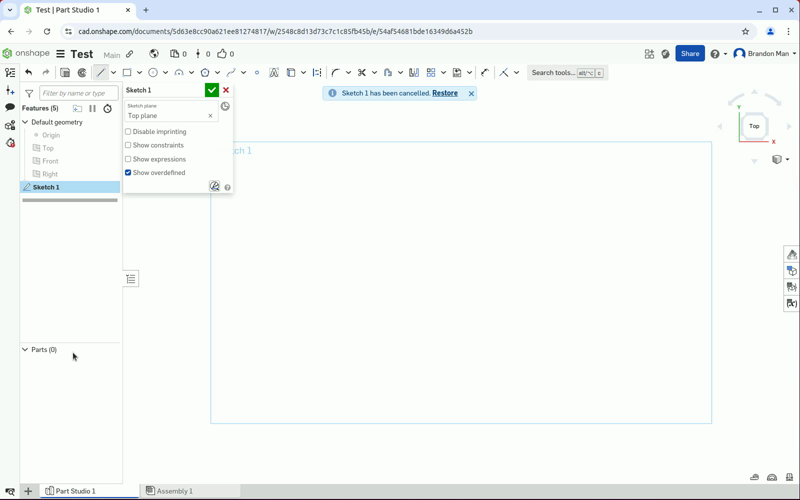
key_down(shift)
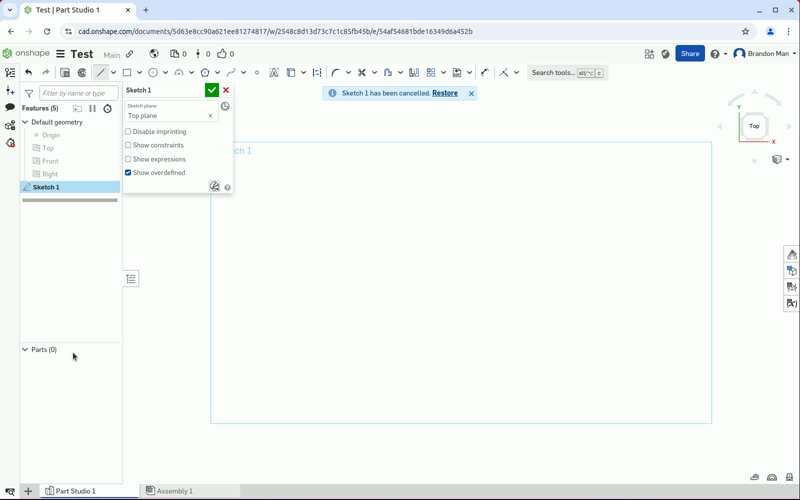
mouse_move(412, 395)
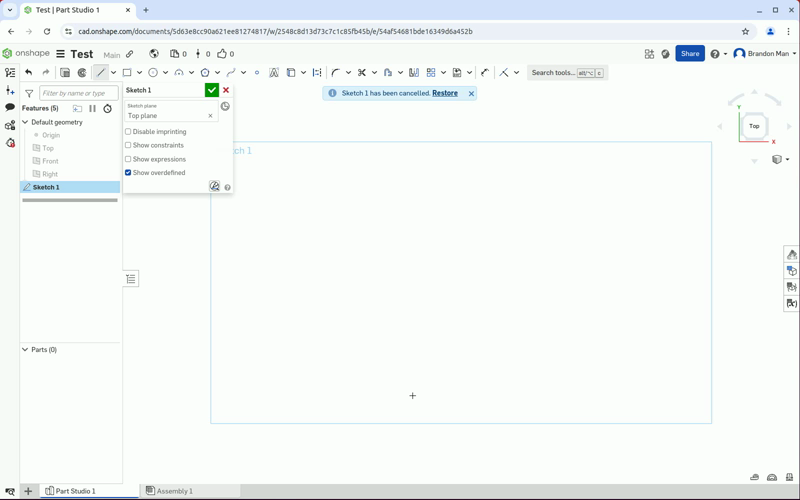
click(412, 395)
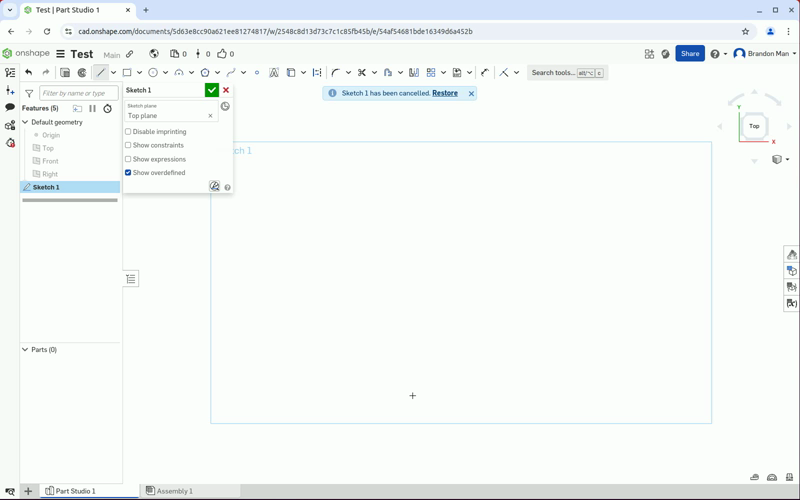
key_up(shift)
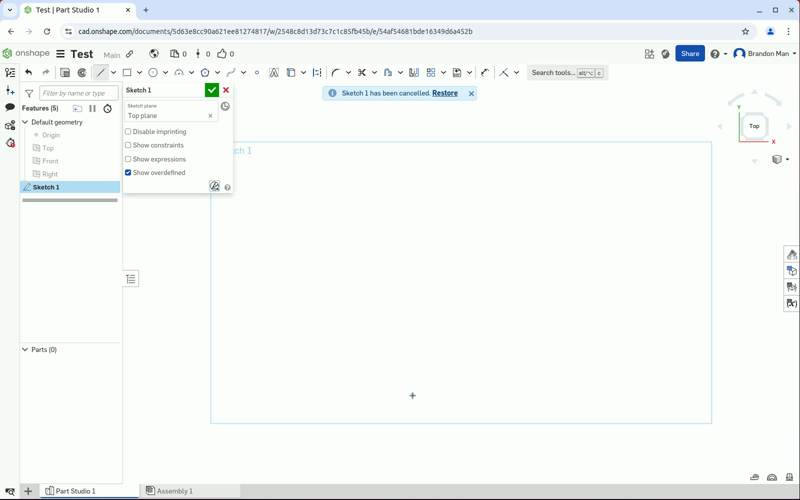
key_down(shift)
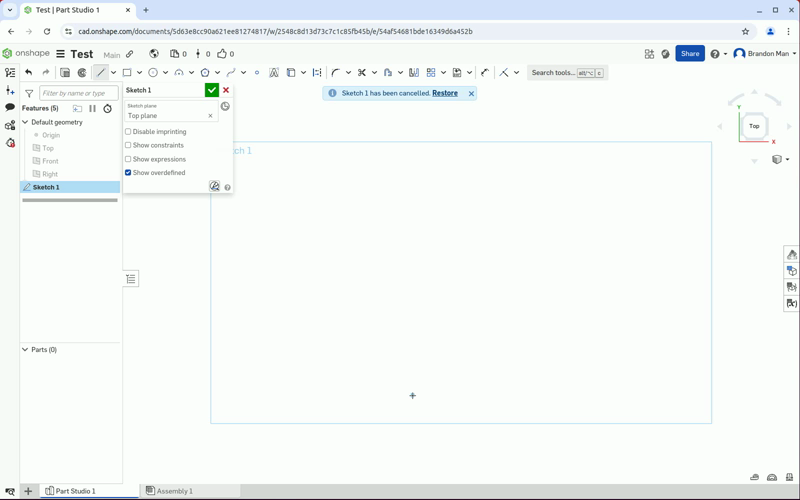
mouse_move(509, 395)
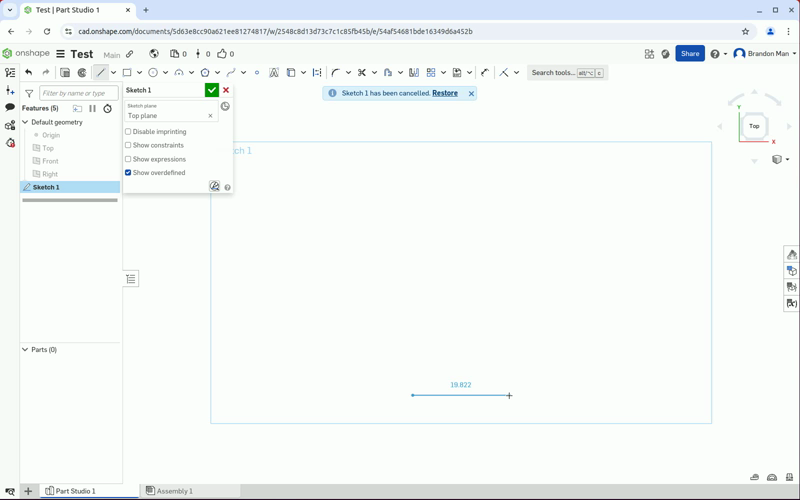
click(509, 395)
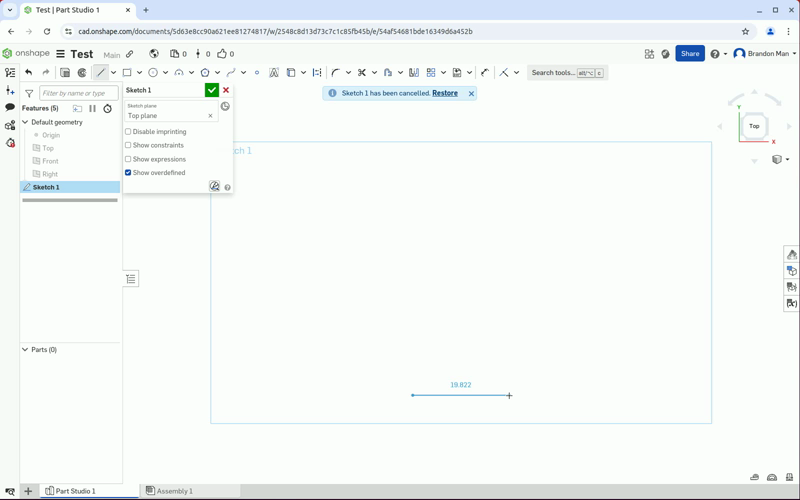
key_up(shift)
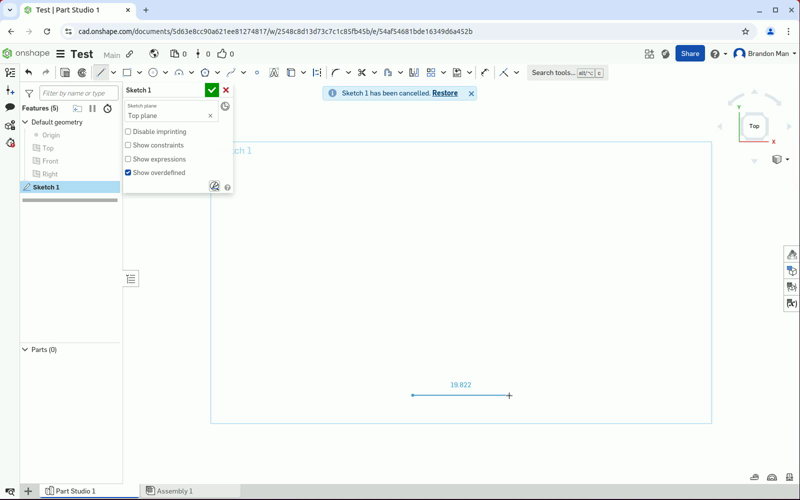
key_down(shift)
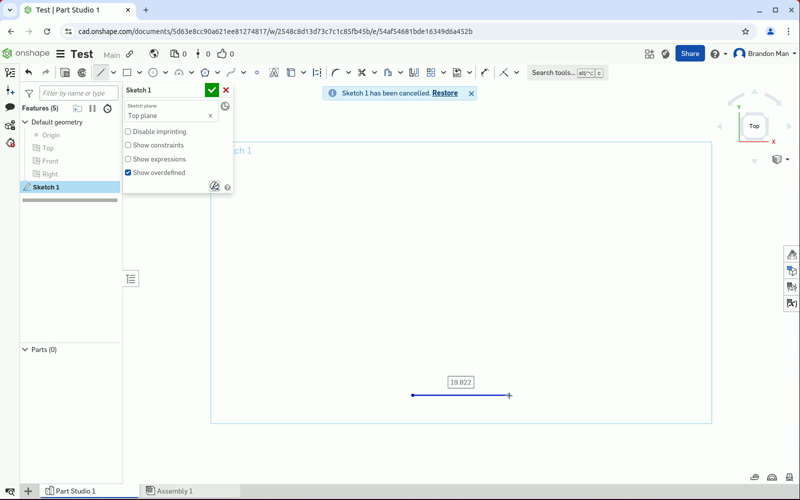
mouse_move(509, 171)
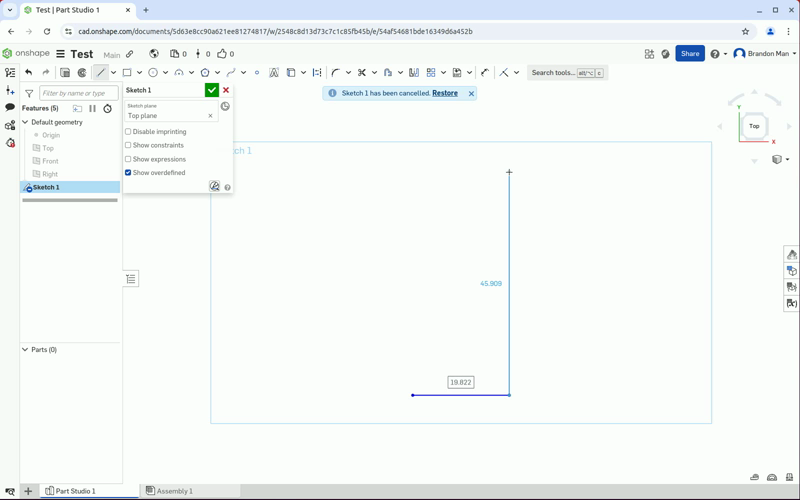
click(509, 171)
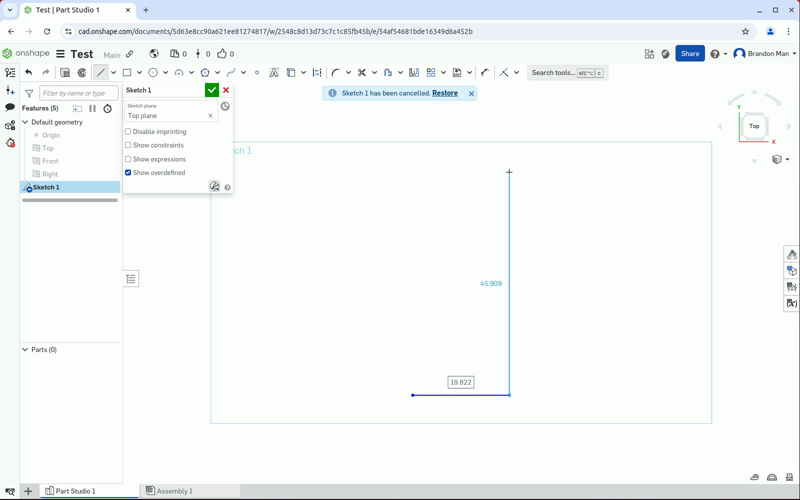
key_up(shift)
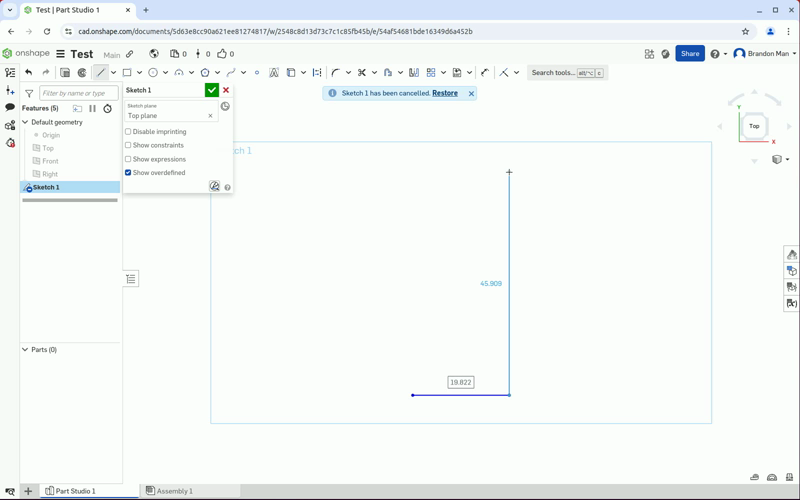
key_down(shift)
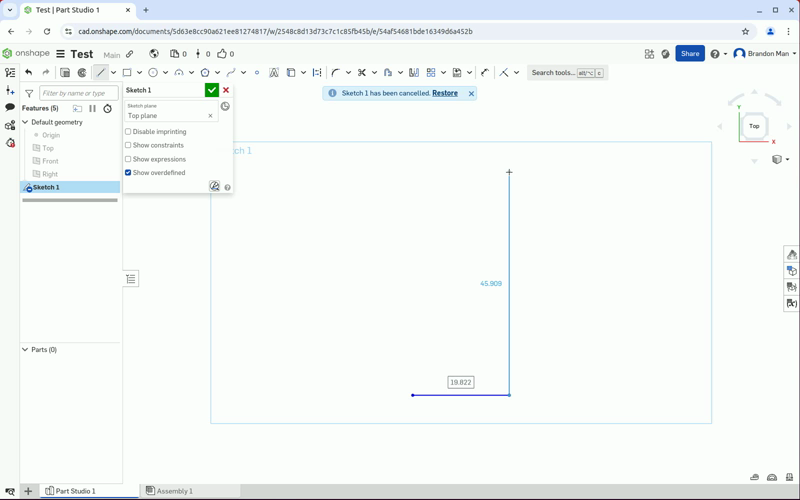
mouse_move(412, 171)
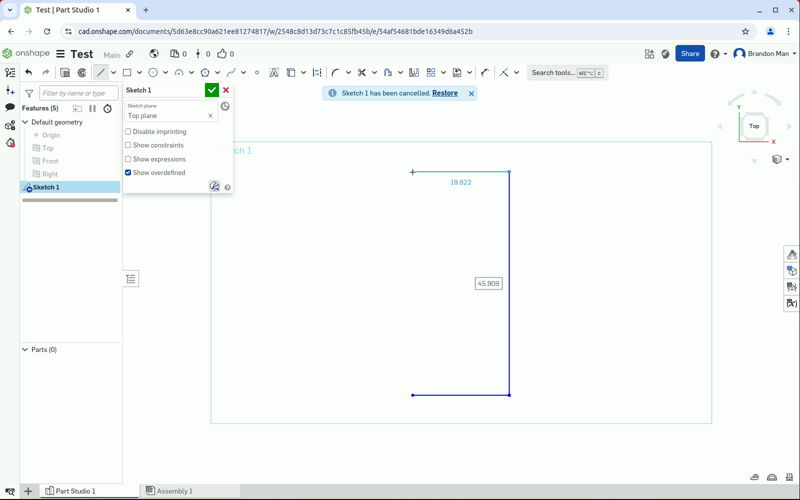
click(412, 171)
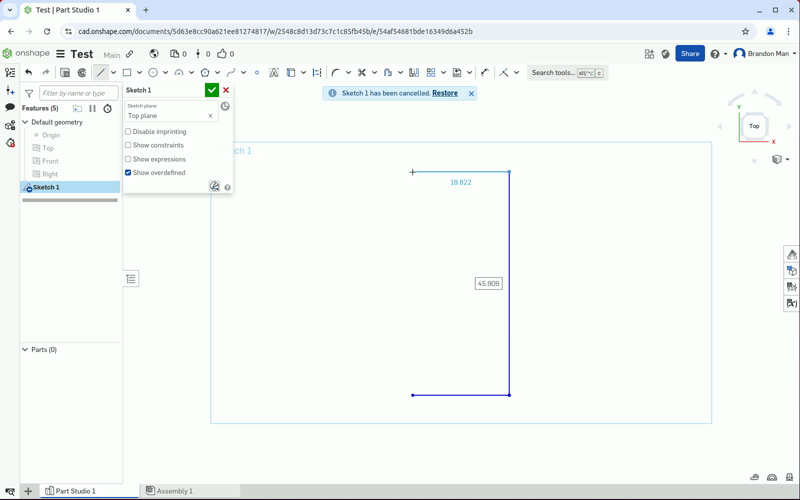
key_up(shift)
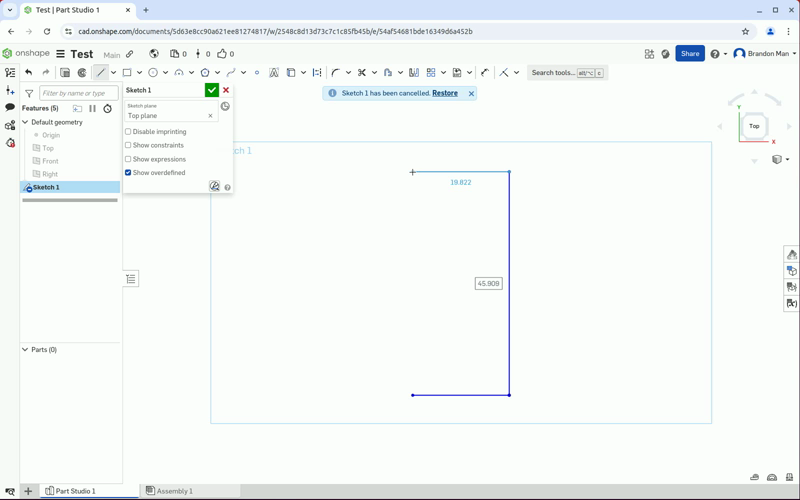
key_down(shift)
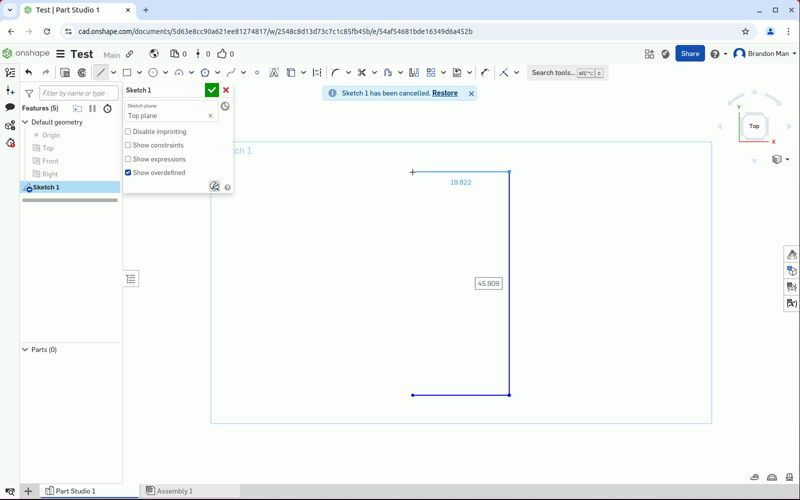
mouse_move(412, 395)
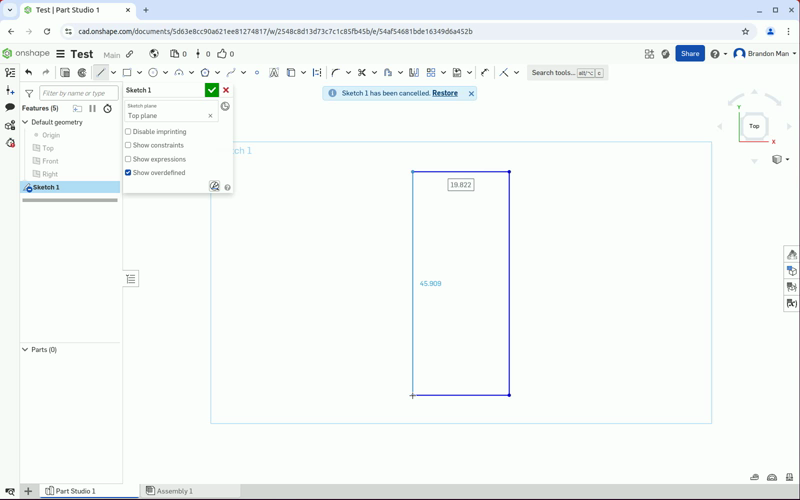
key_up(shift)
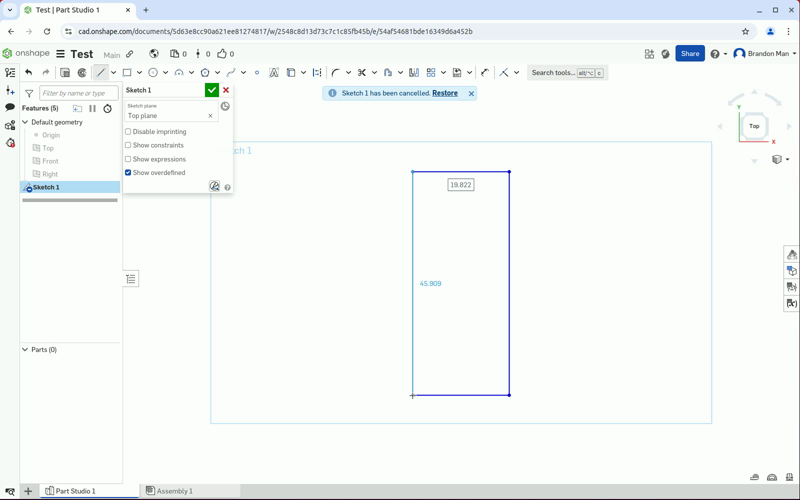
click(412, 395)
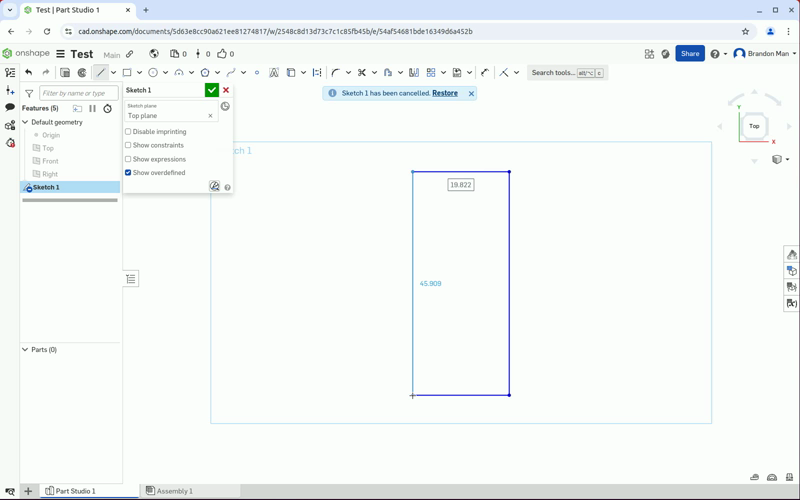
key(esc)
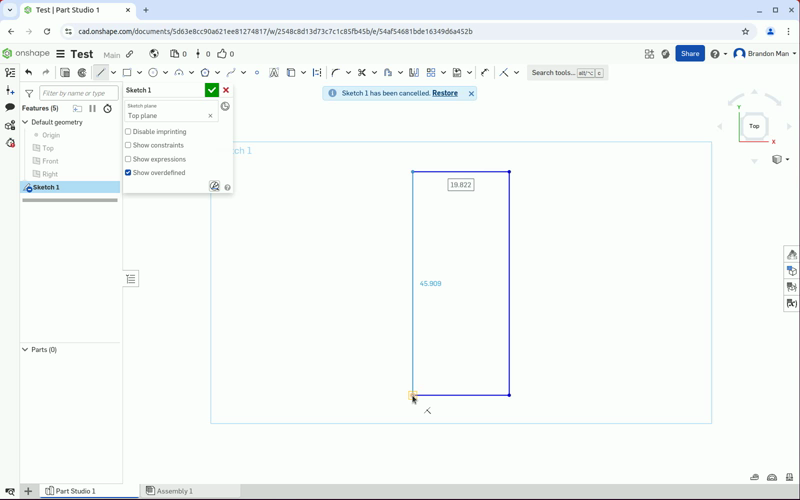
key(l)
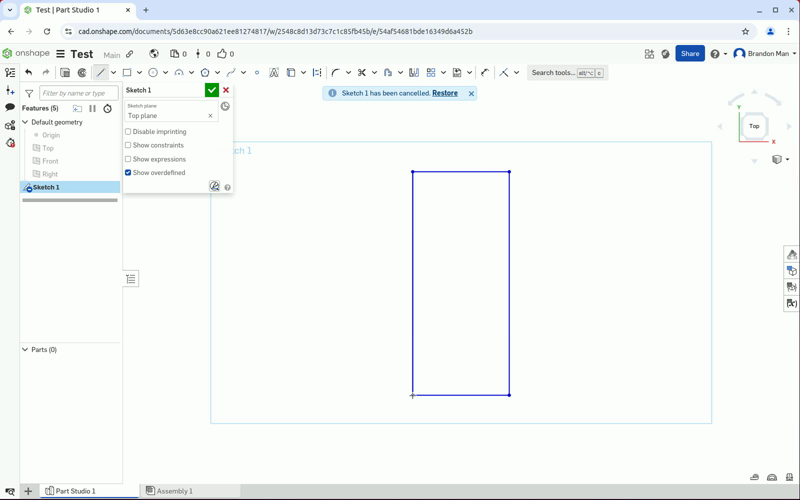
key_down(shift)
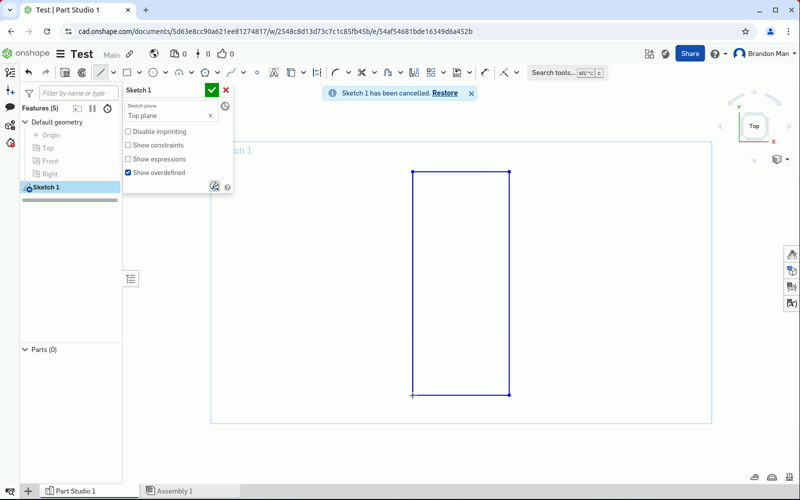
mouse_move(429, 378)
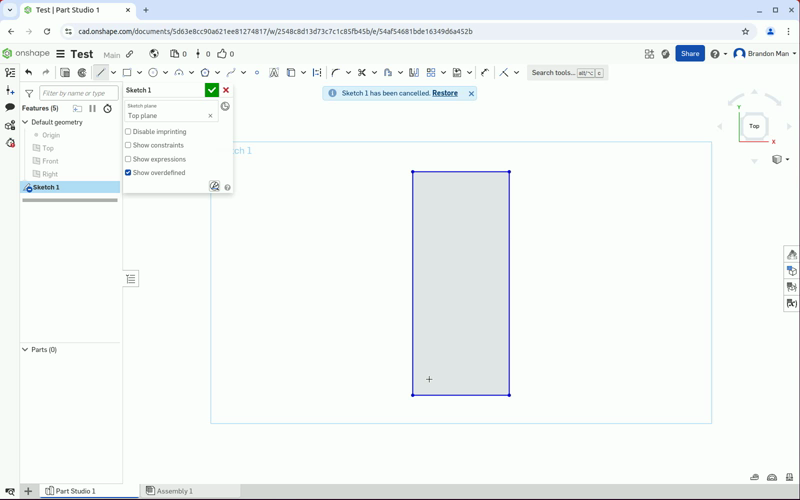
click(429, 378)
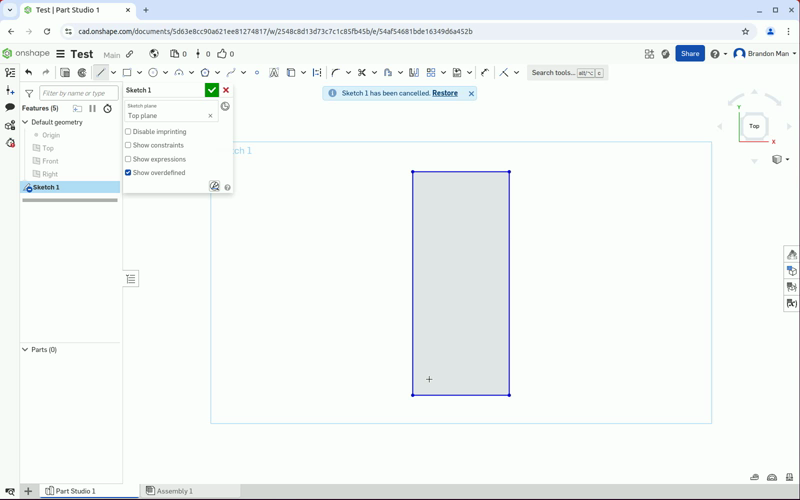
key_up(shift)
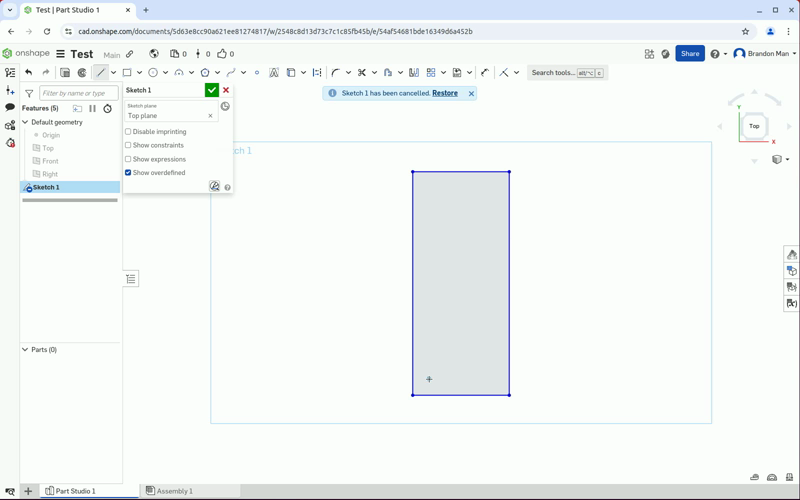
key_down(shift)
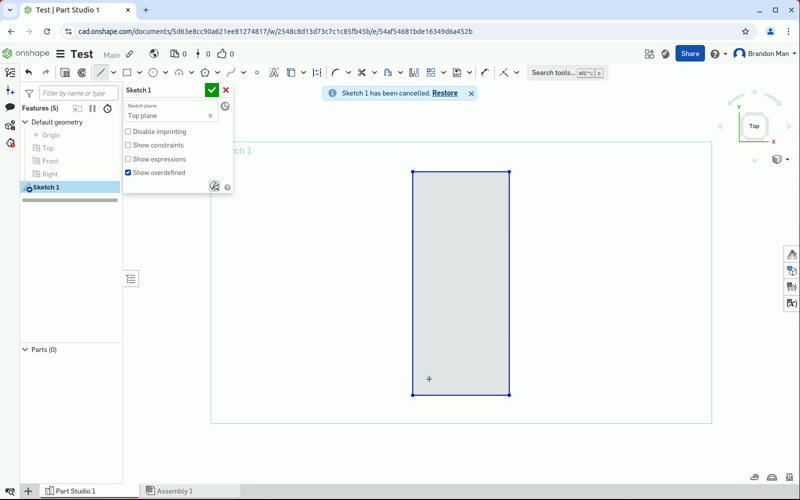
mouse_move(492, 378)
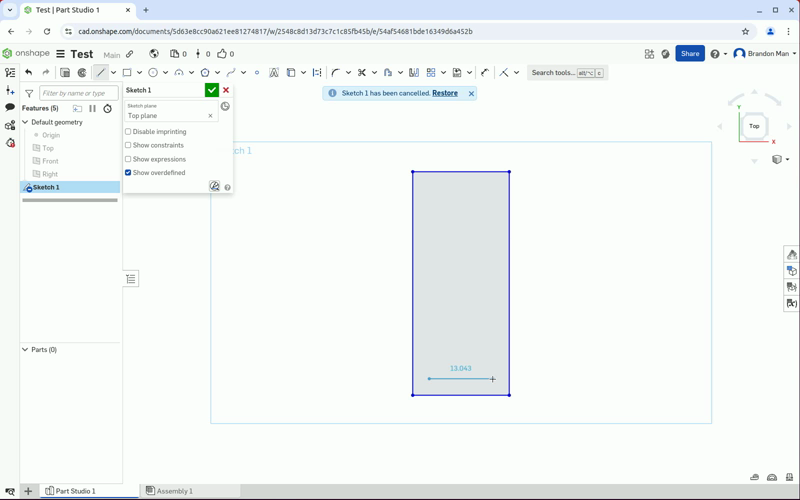
click(492, 378)
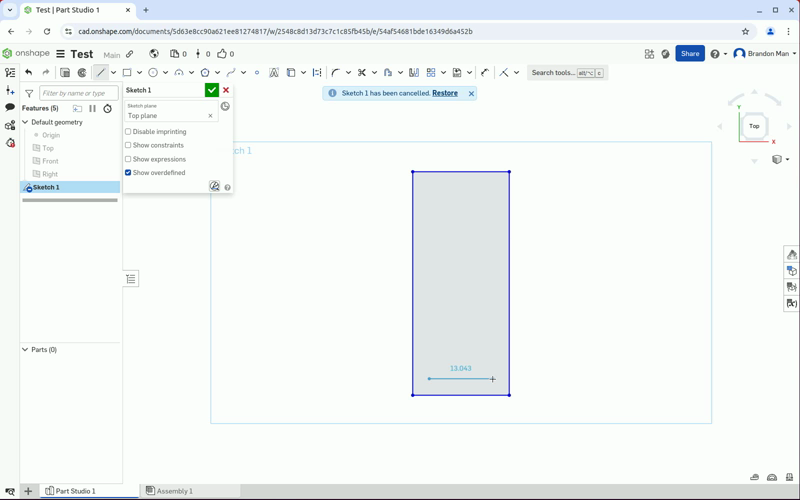
key_up(shift)
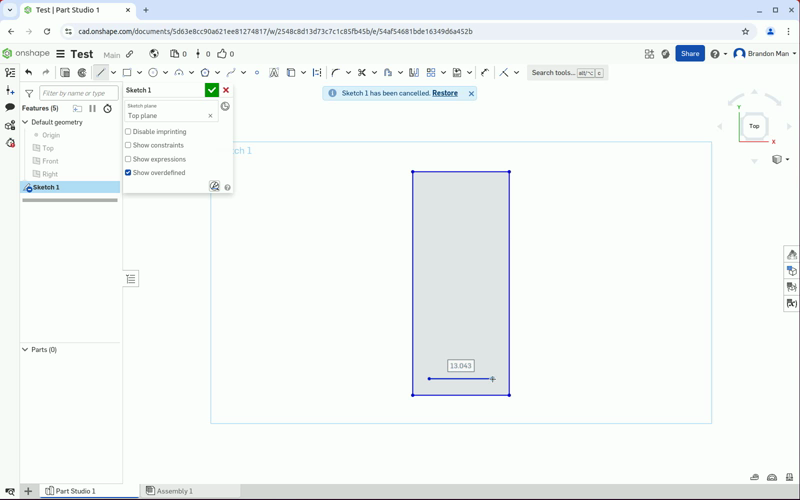
key_down(shift)
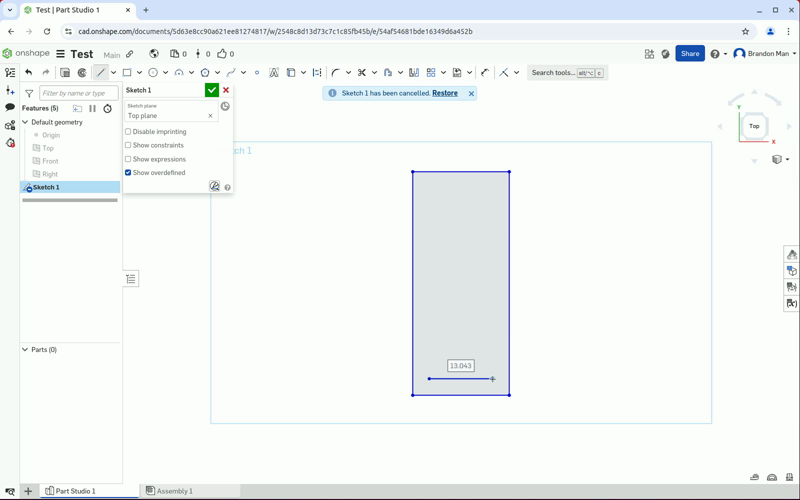
mouse_move(492, 188)
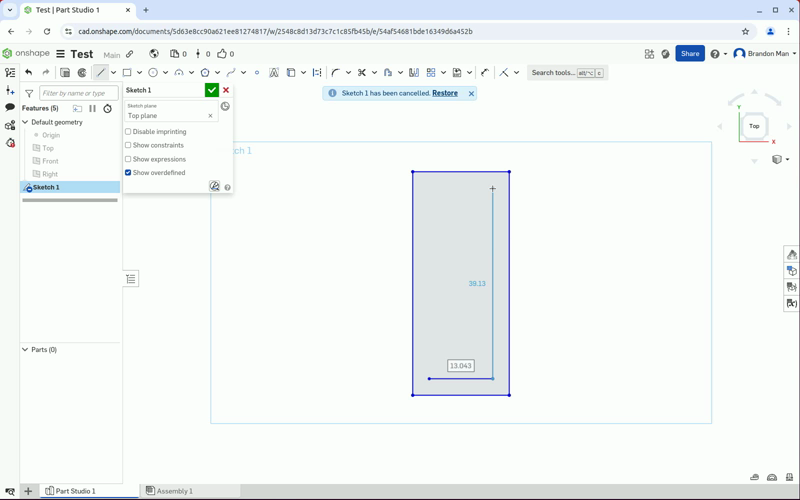
click(492, 188)
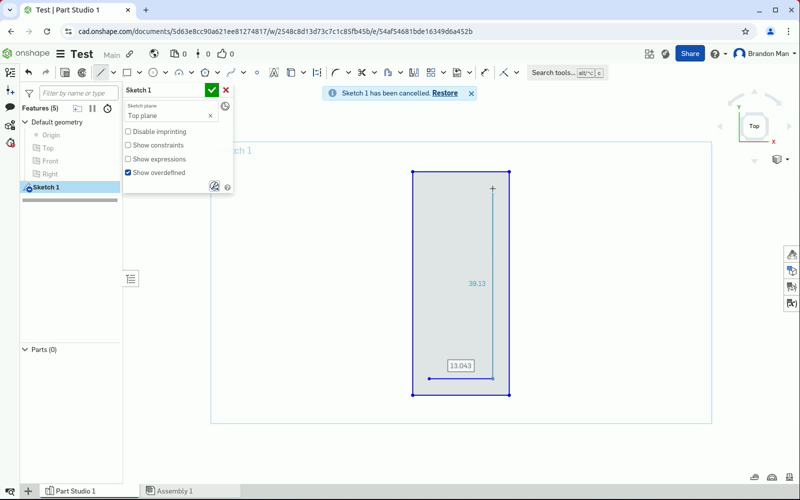
key_up(shift)
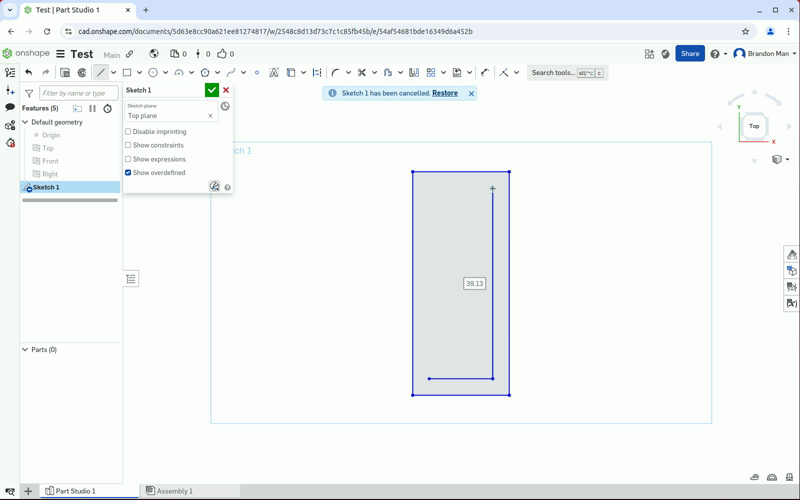
key_down(shift)
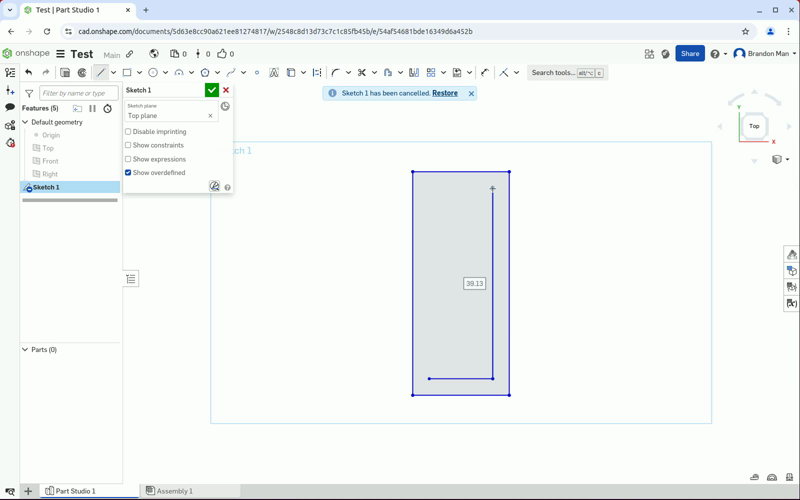
mouse_move(429, 188)
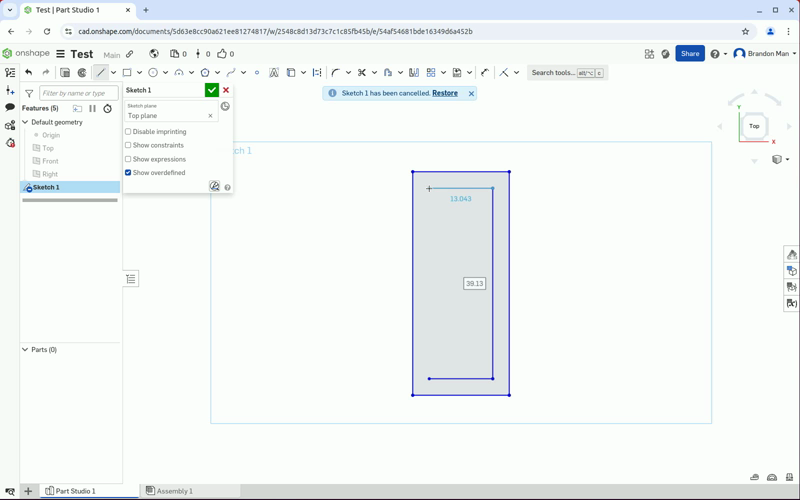
click(429, 188)
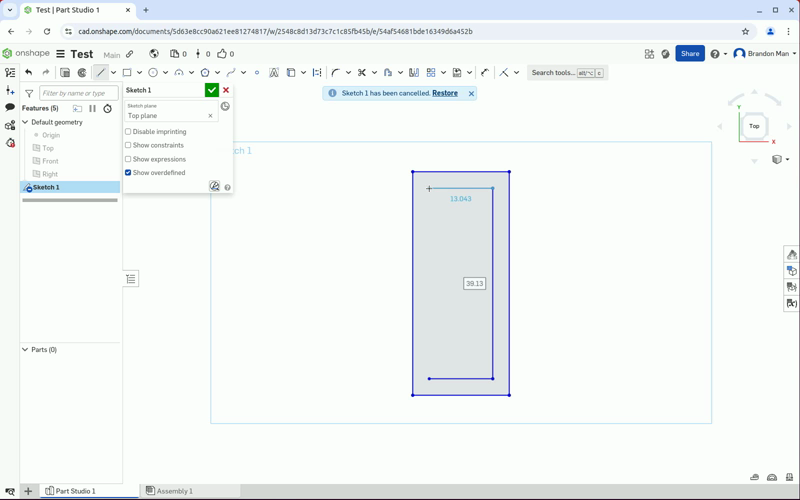
key_up(shift)
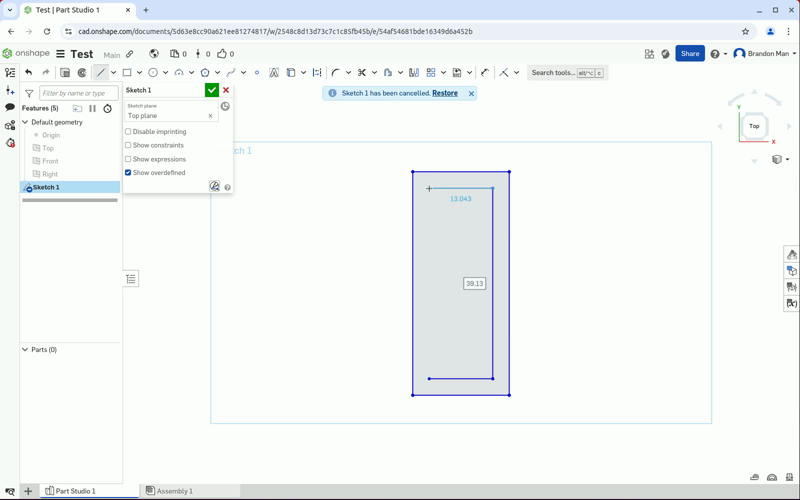
key_down(shift)
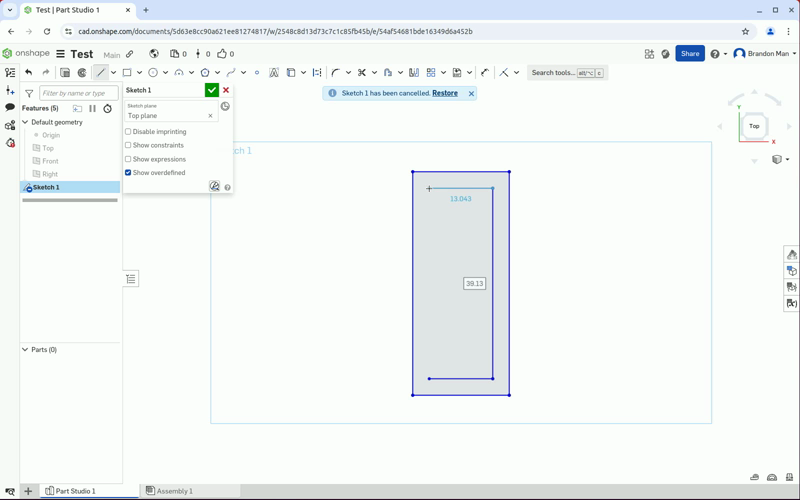
mouse_move(429, 378)
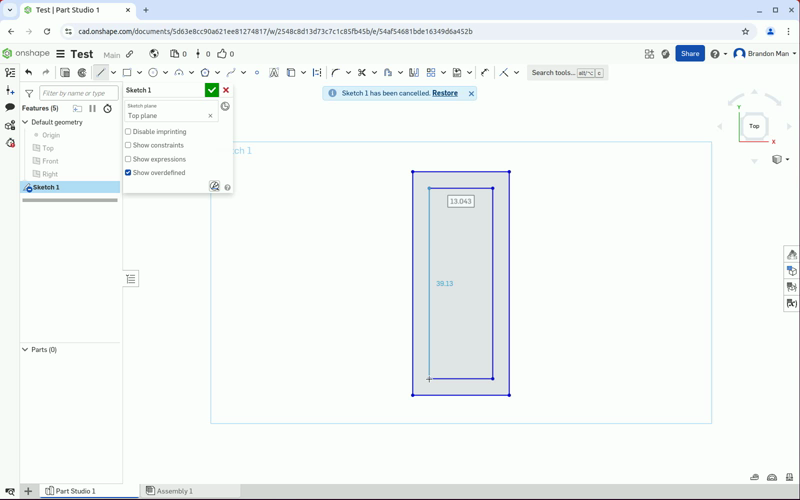
key_up(shift)
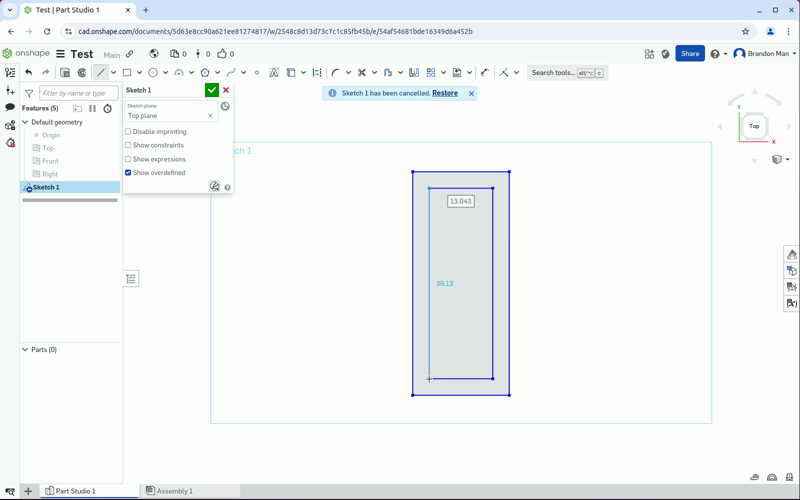
click(429, 378)
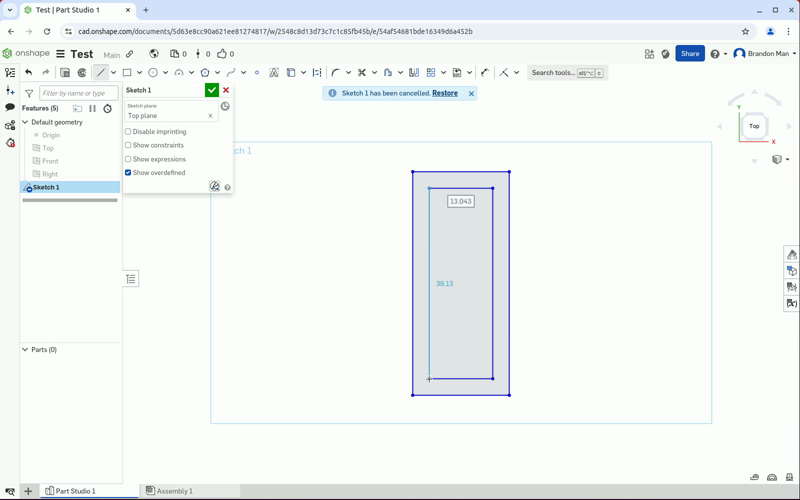
key(esc)
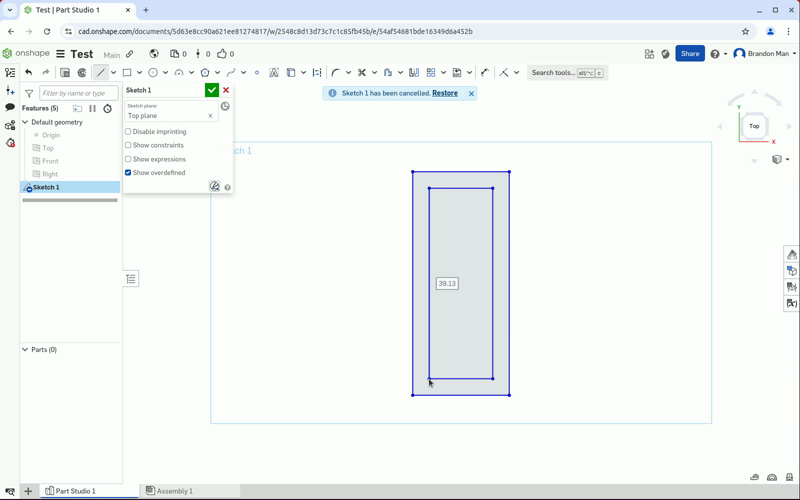
mouse_move(491, 387)
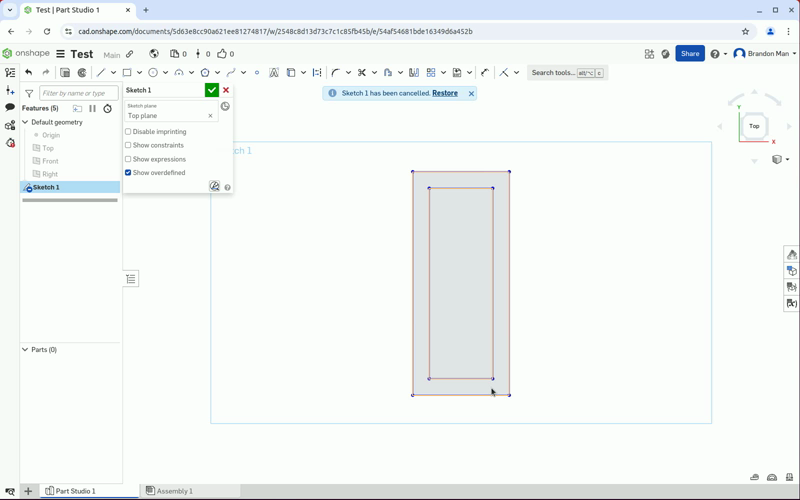
click(491, 387)
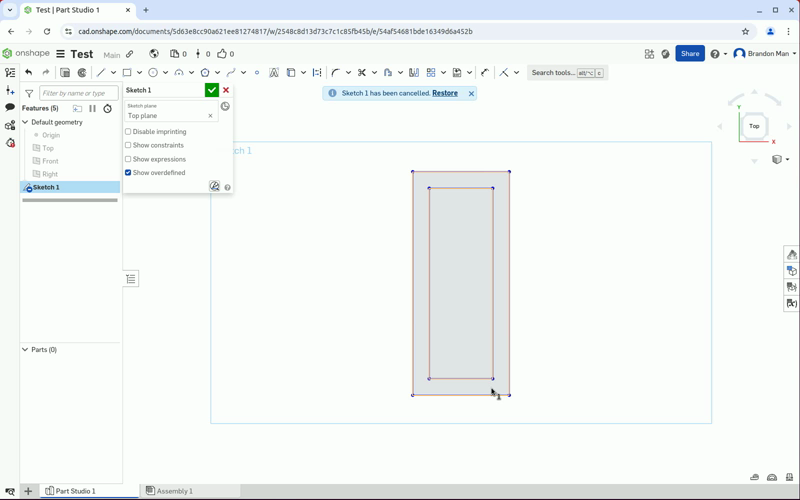
mouse_move(73, 352)
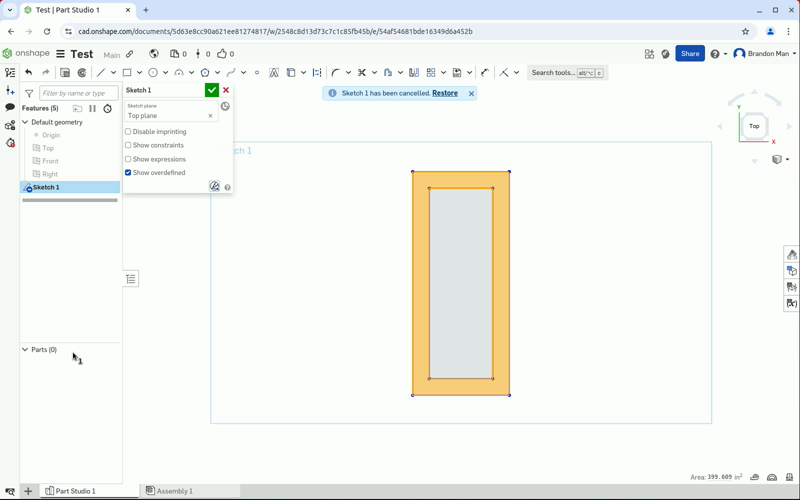
key(shift+y)
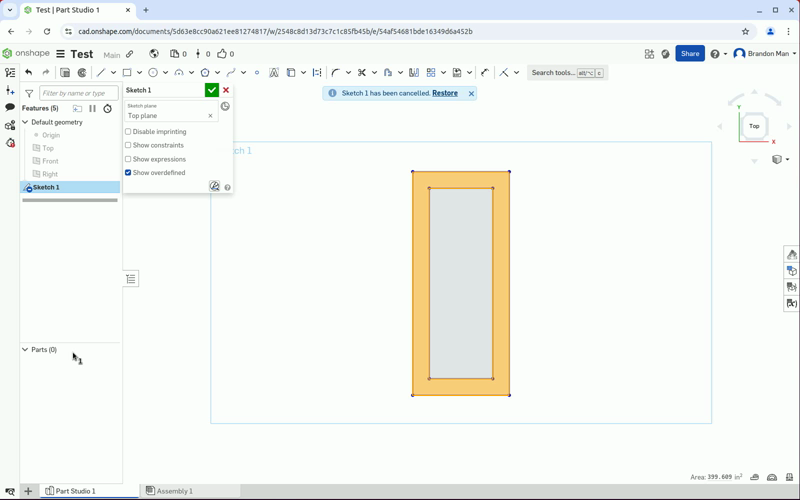
key(shift+e)
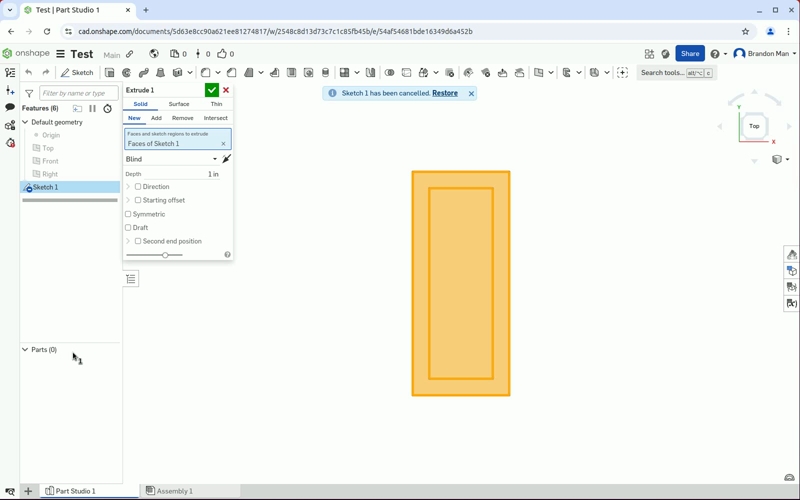
mouse_move(143, 106)
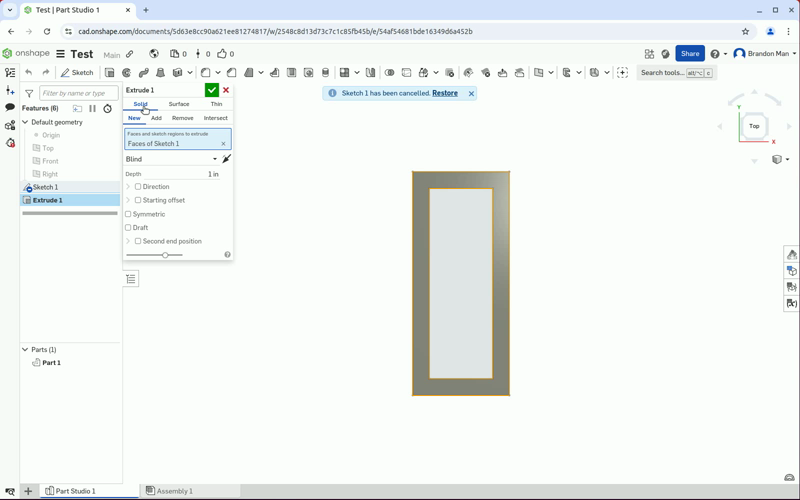
click(143, 106)
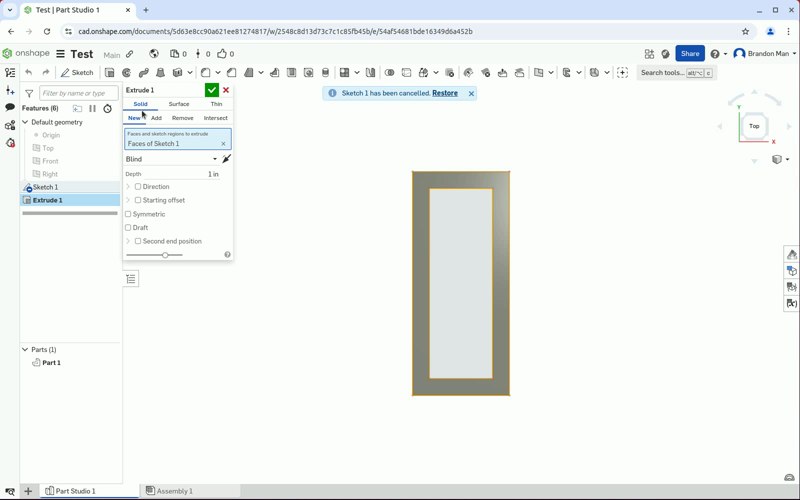
mouse_move(137, 120)
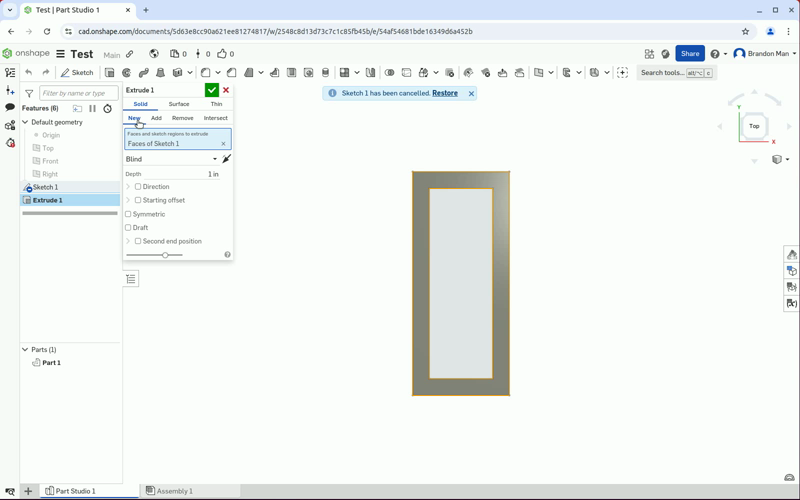
click(137, 120)
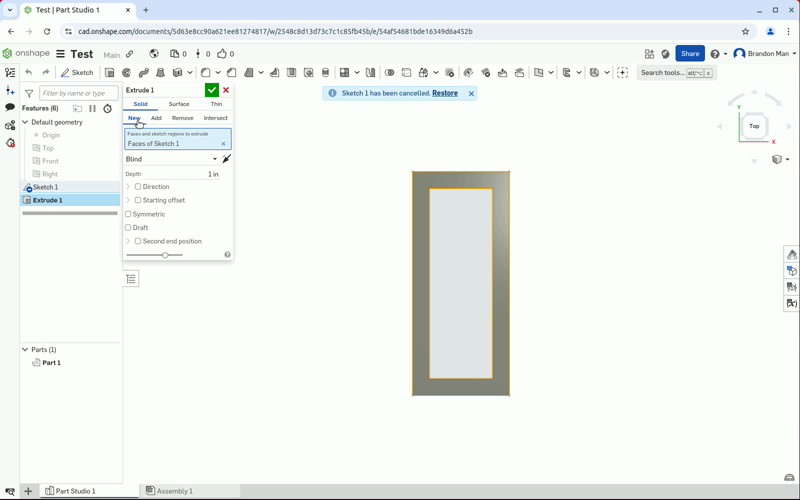
key(tab, 4)
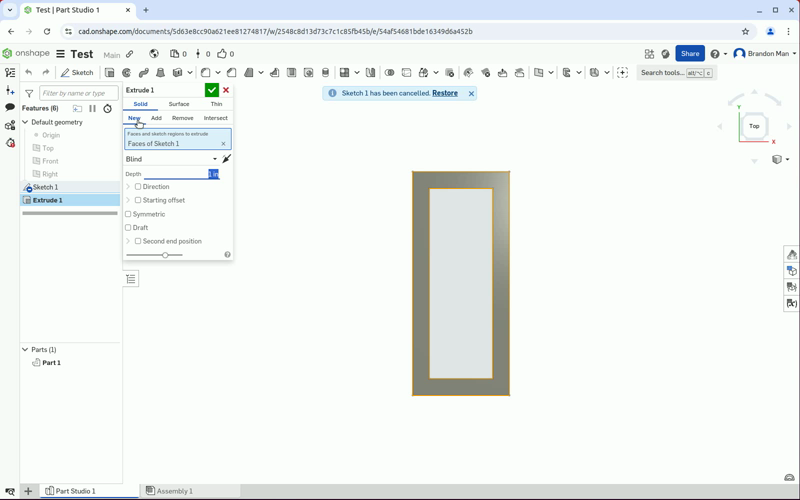
text(0.481)
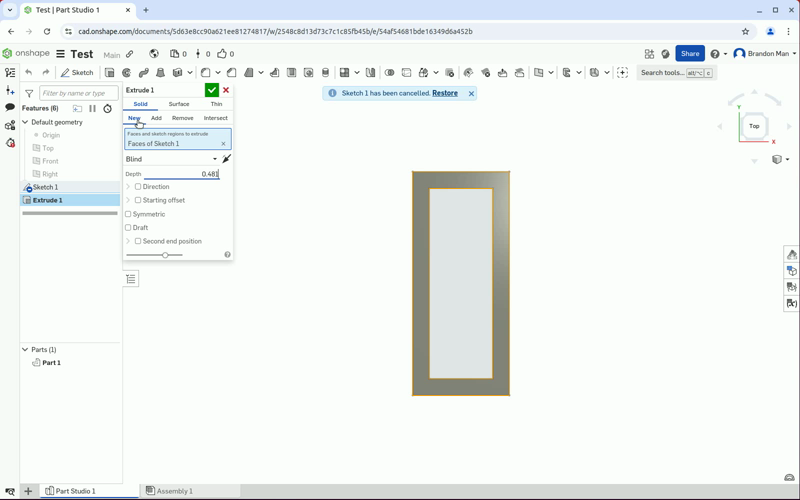
key(enter)
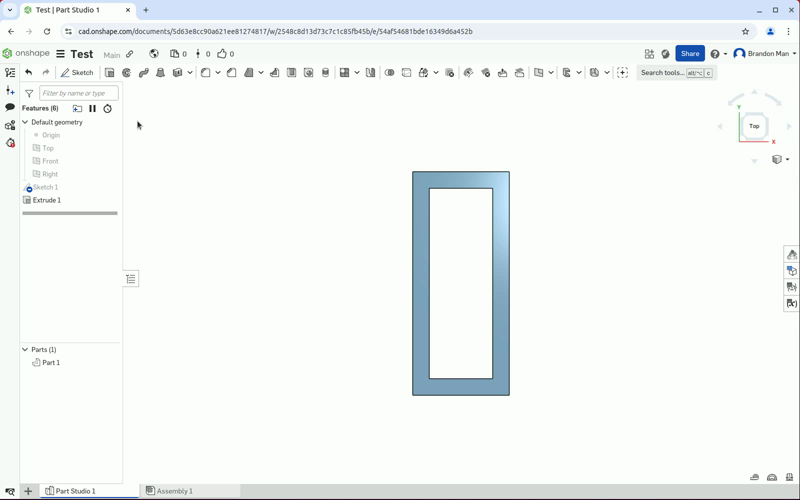
key(shift+h)
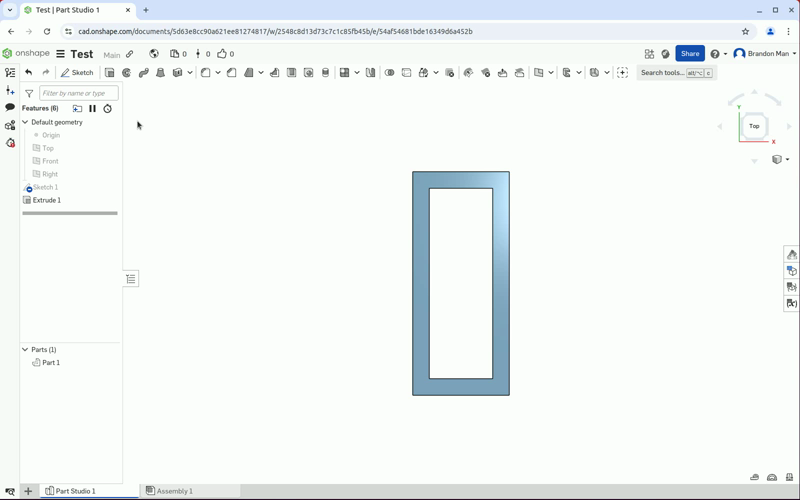
key(shift+h)
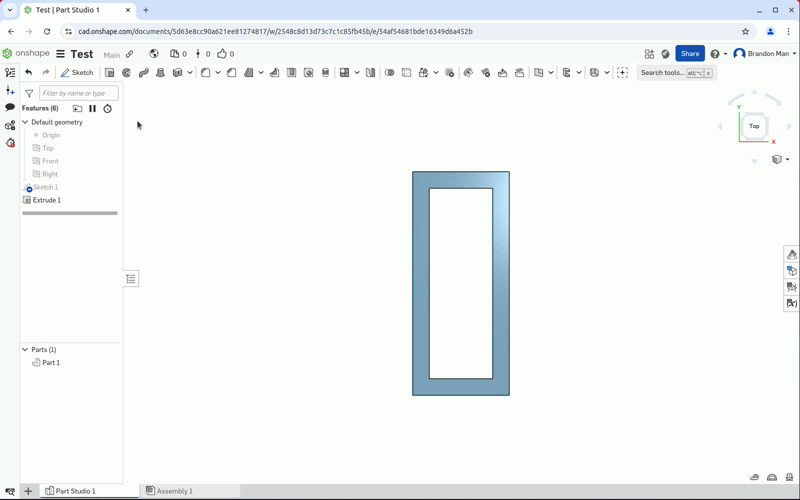
mouse_move(73, 189)
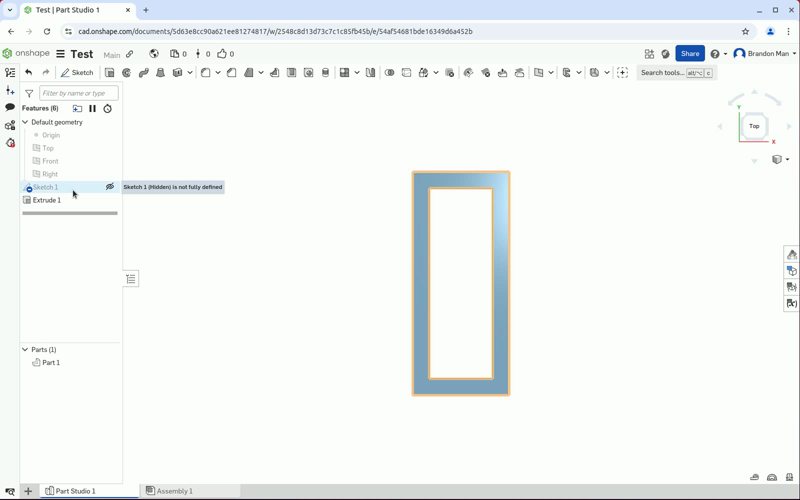
click(73, 189)
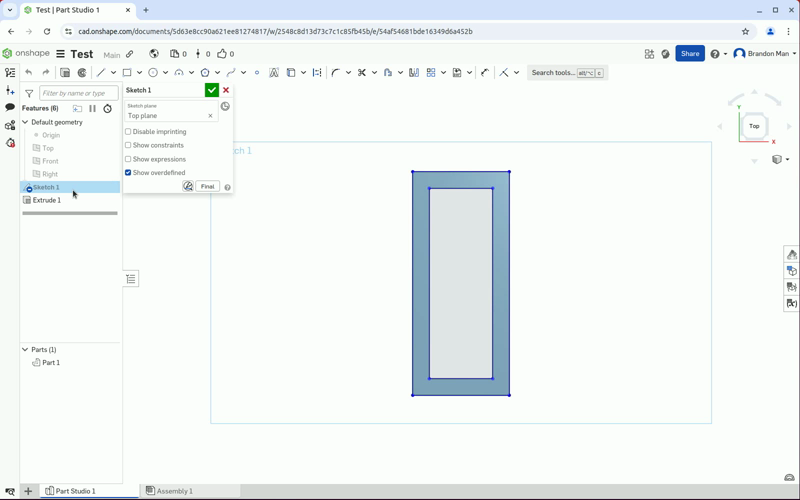
mouse_move(229, 92)
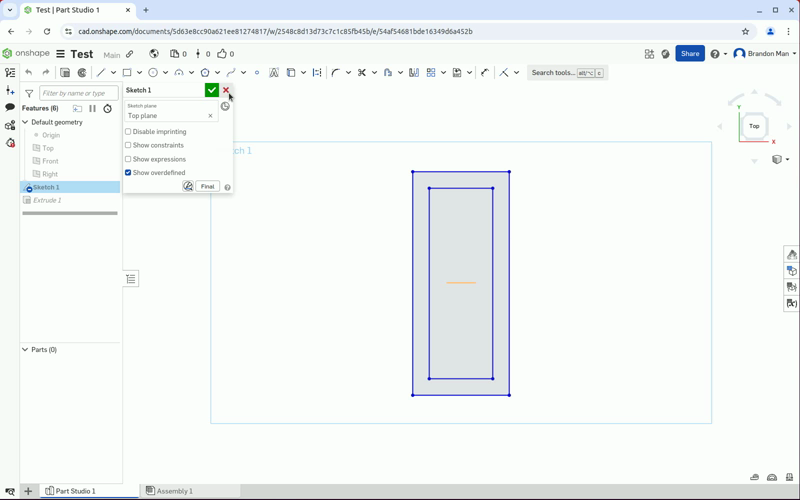
click(229, 92)
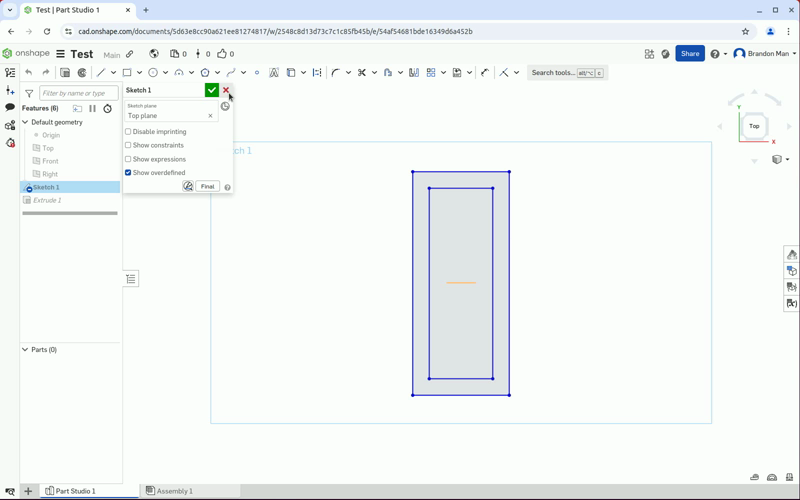
key(shift+s)
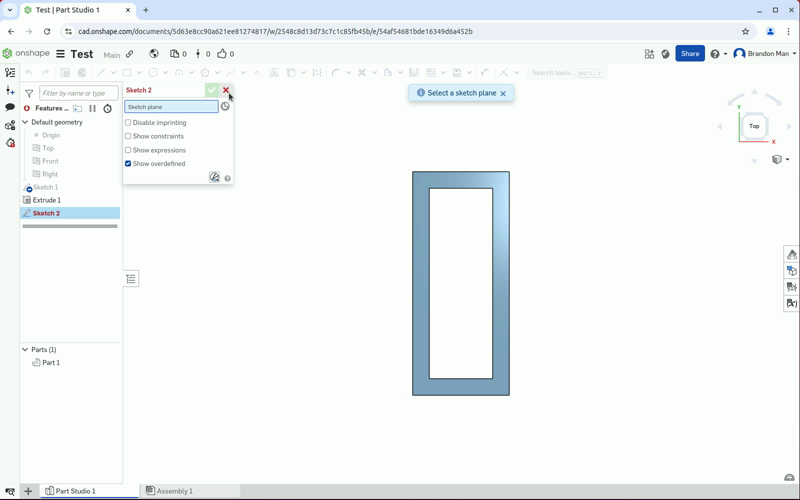
mouse_move(73, 150)
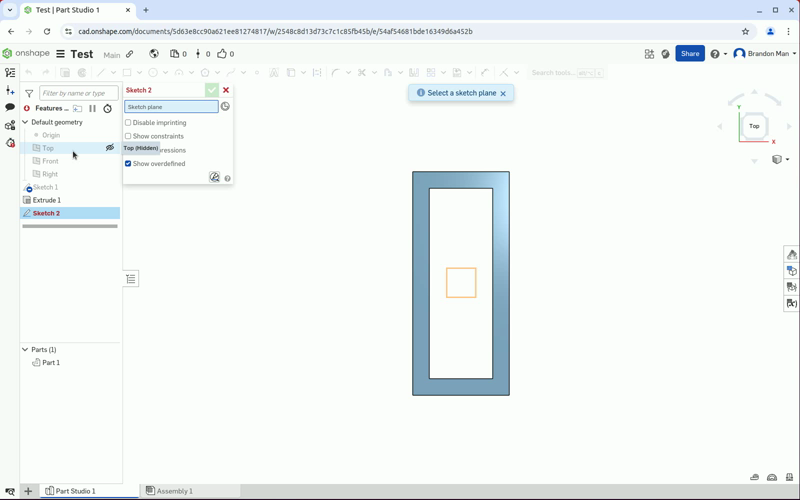
click(73, 150)
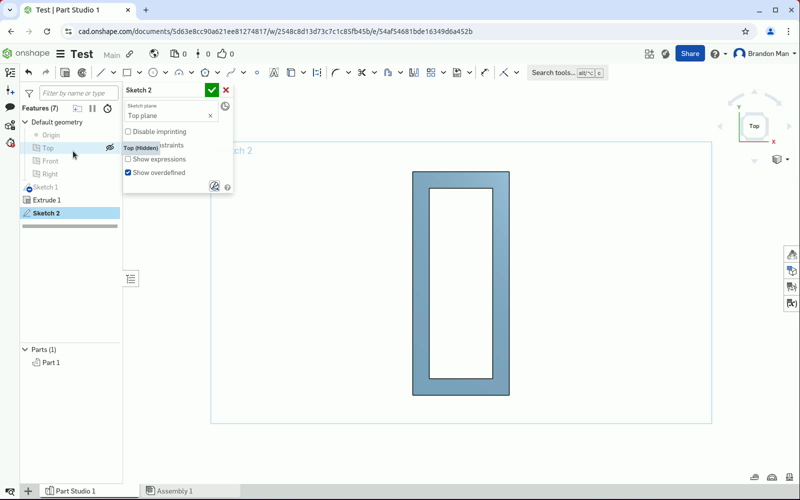
mouse_move(73, 352)
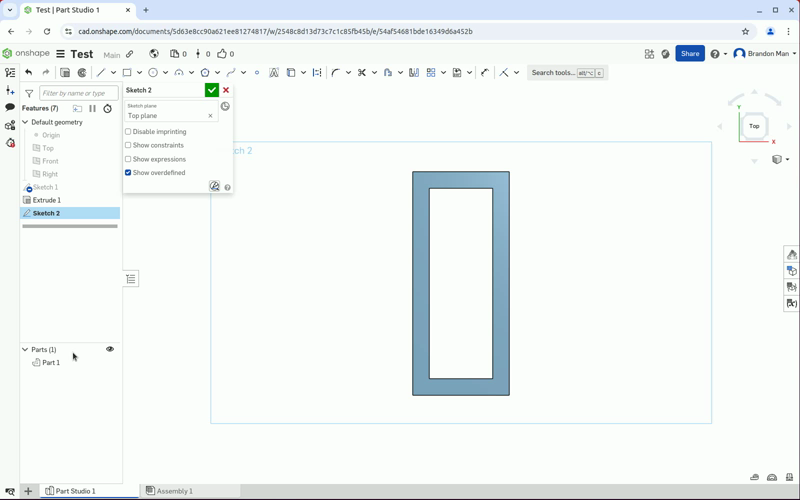
key(y)
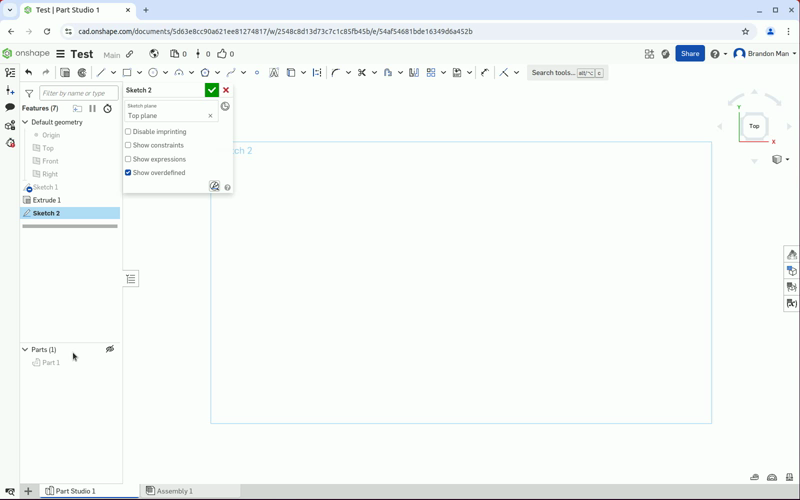
key(l)
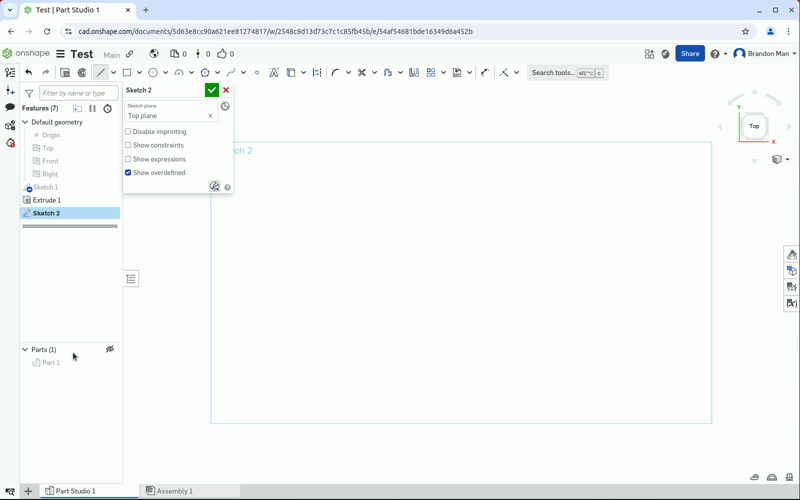
key_down(shift)
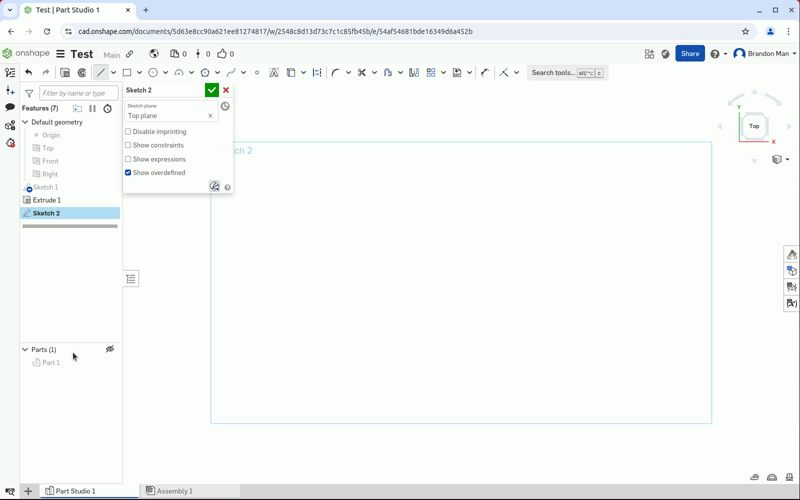
mouse_move(429, 379)
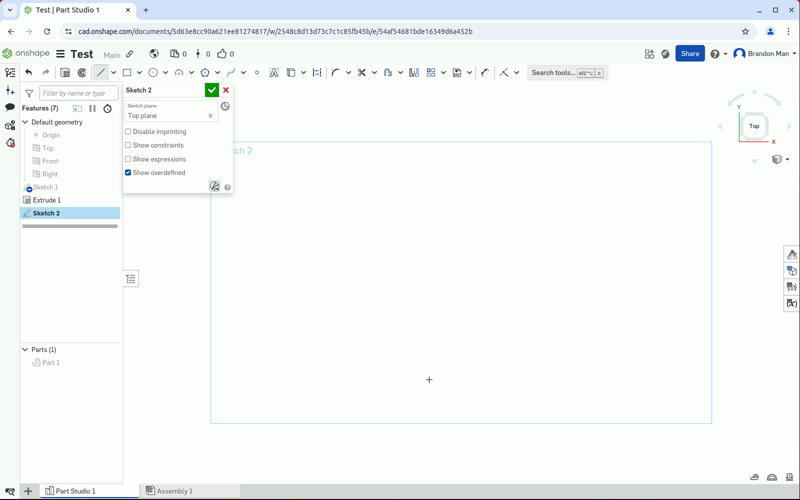
click(429, 379)
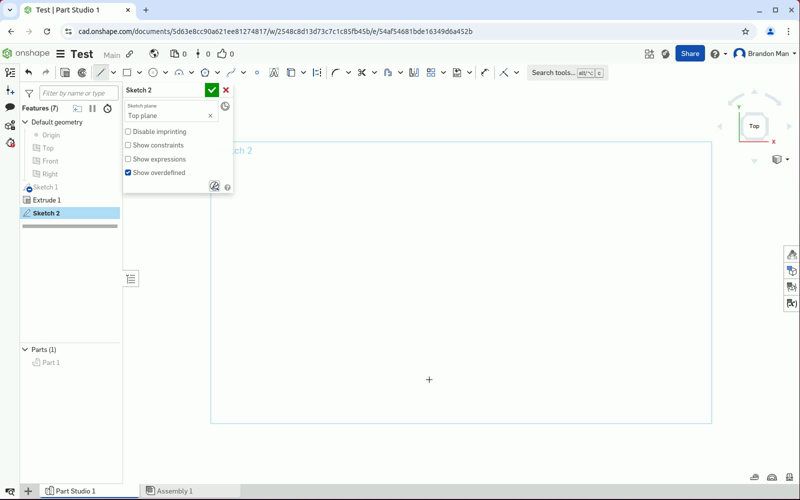
key_up(shift)
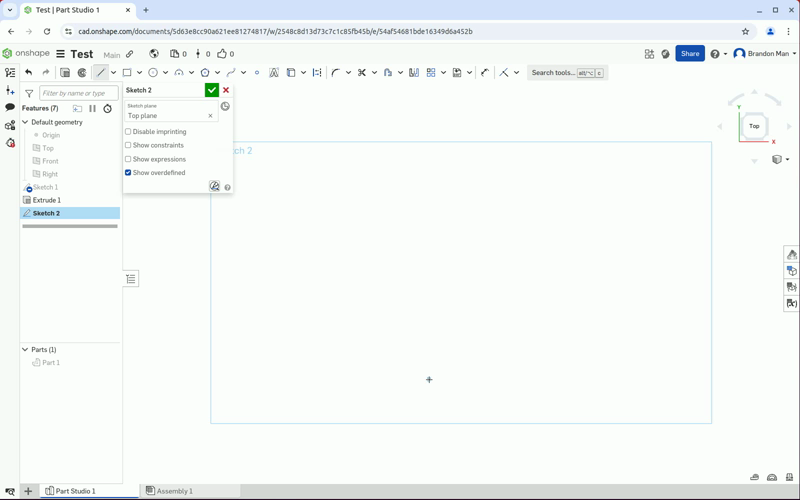
key_down(shift)
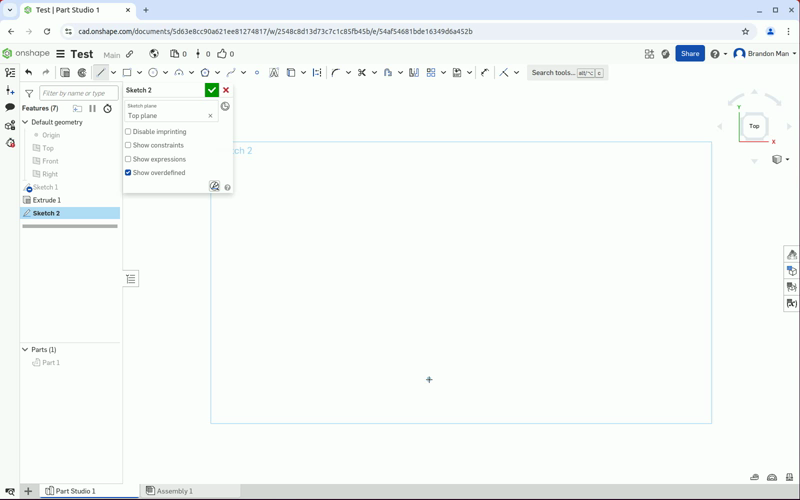
mouse_move(494, 379)
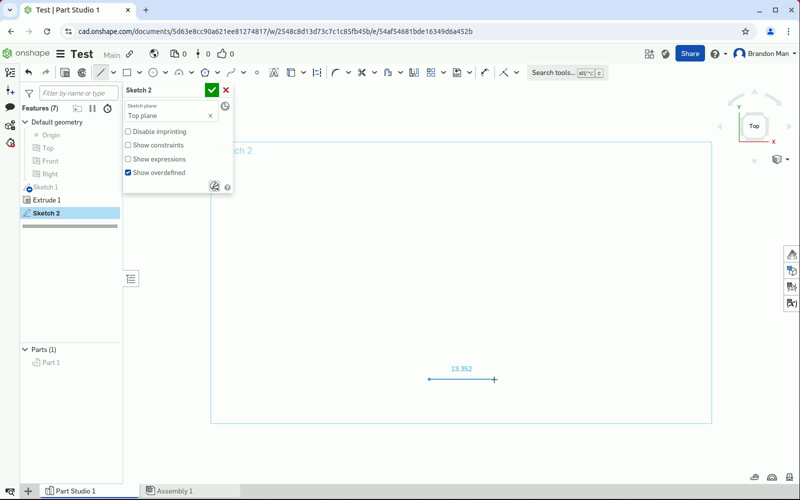
click(494, 379)
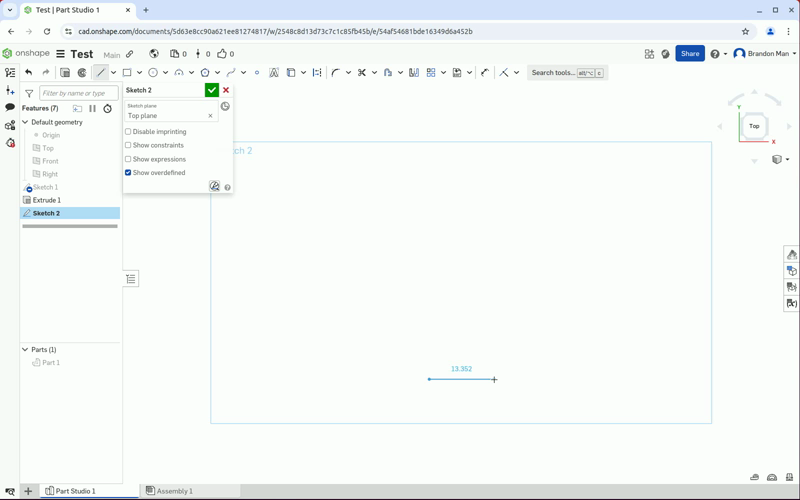
key_up(shift)
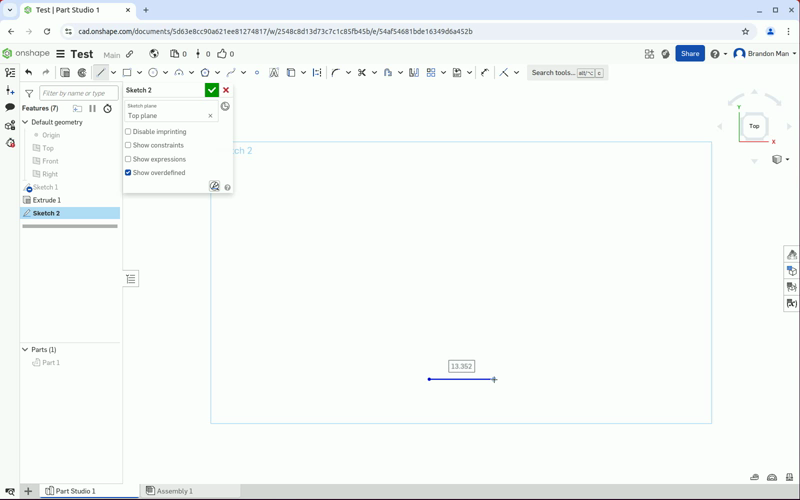
key_down(shift)
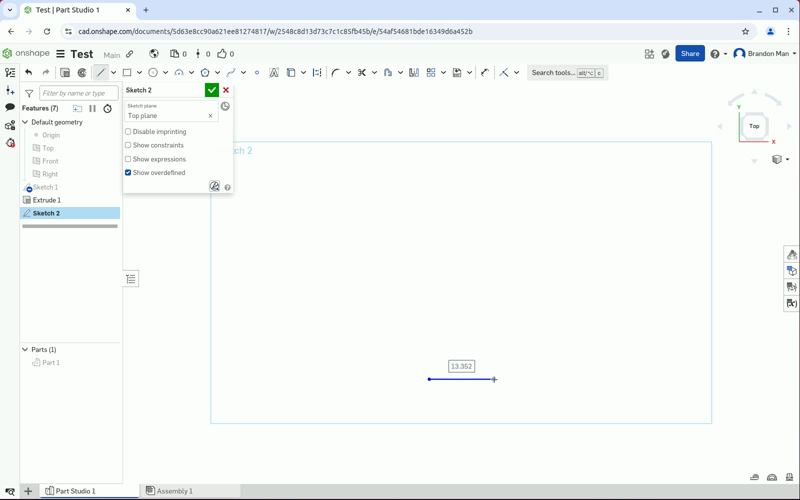
mouse_move(494, 186)
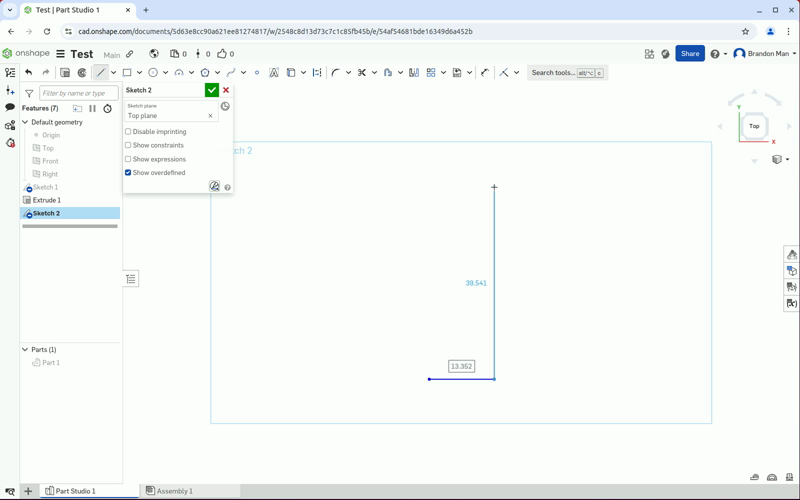
click(494, 186)
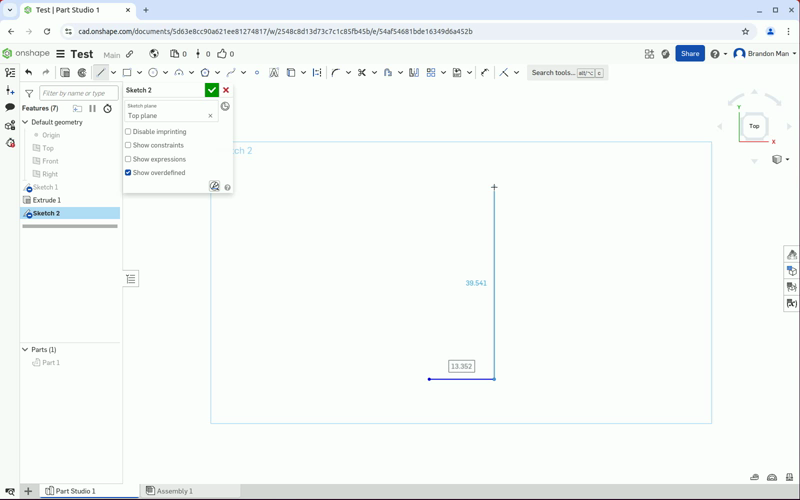
key_up(shift)
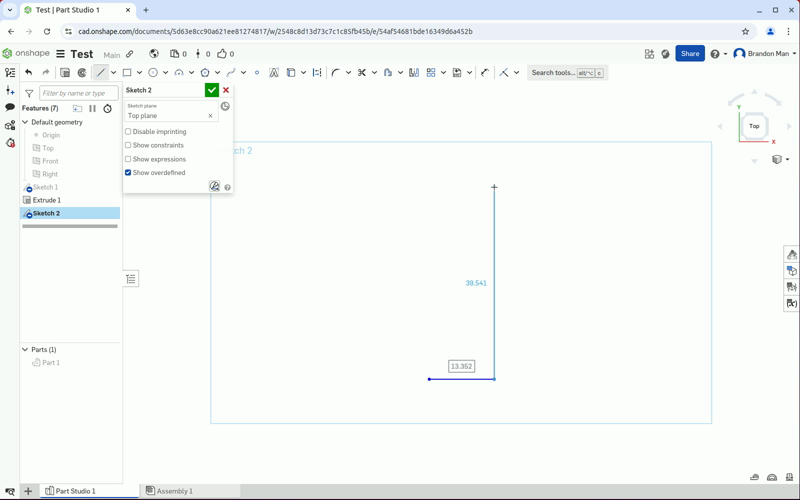
key_down(shift)
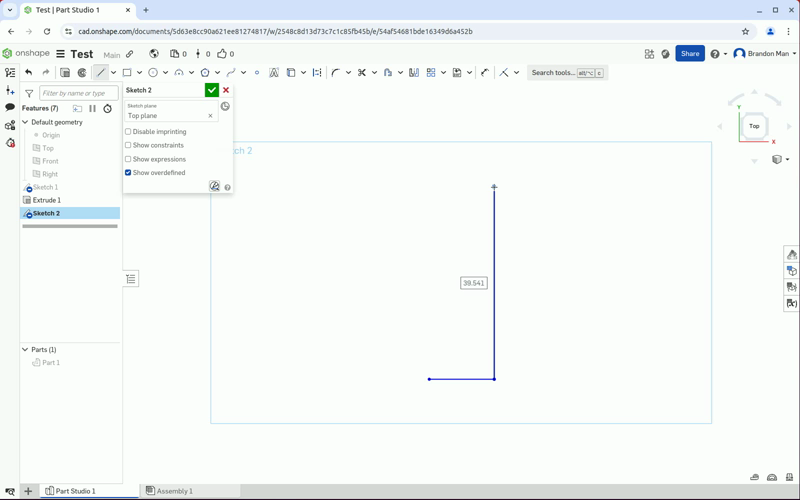
mouse_move(429, 186)
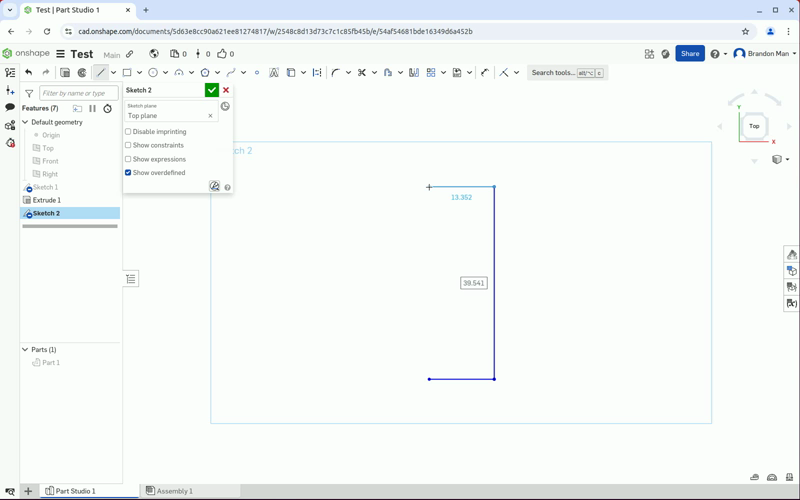
click(429, 186)
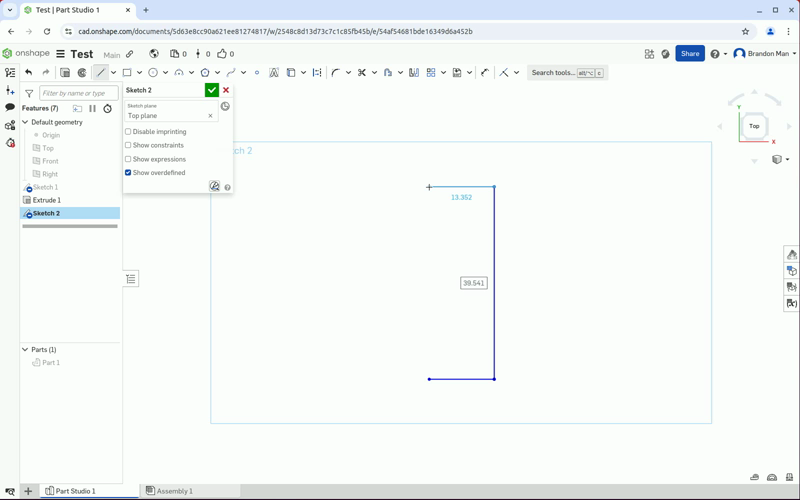
key_up(shift)
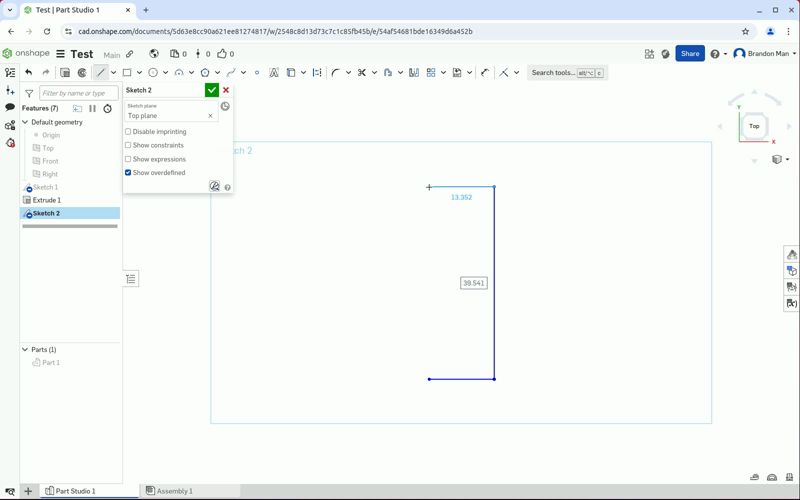
key_down(shift)
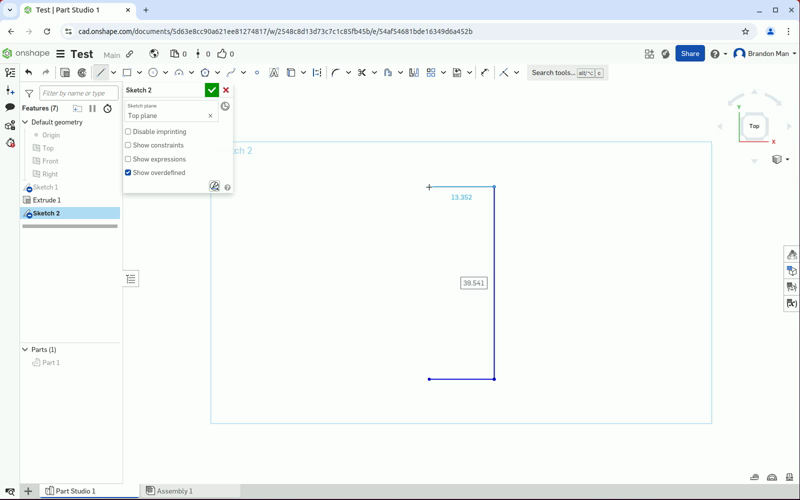
mouse_move(429, 379)
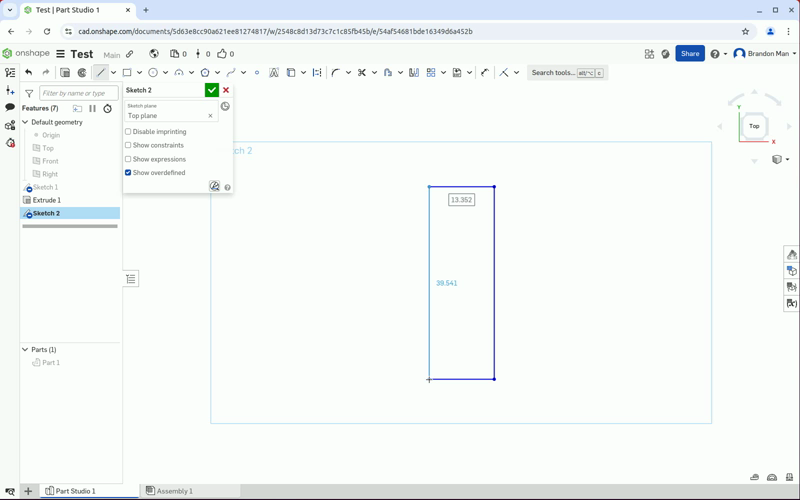
key_up(shift)
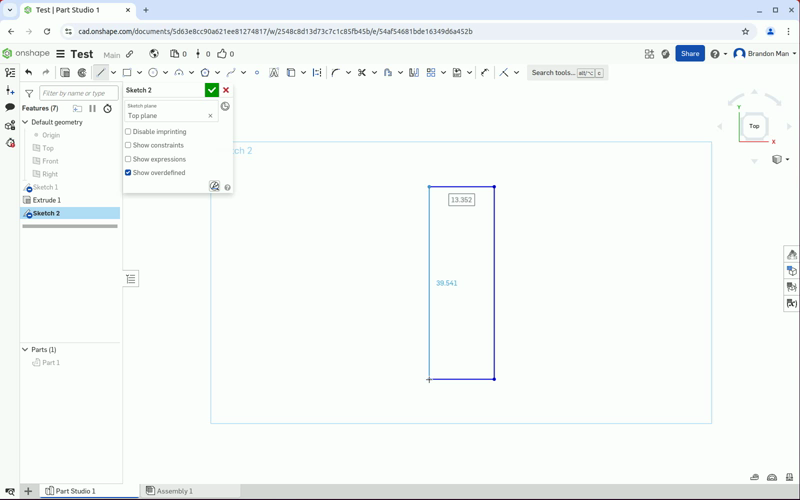
click(429, 379)
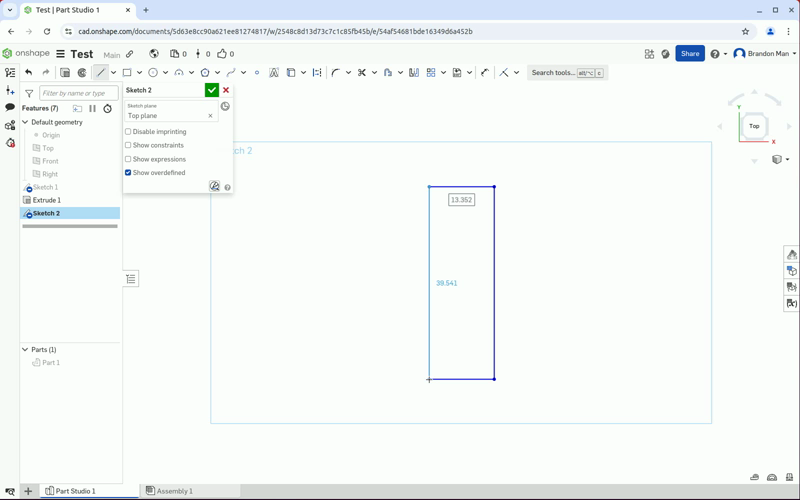
key(esc)
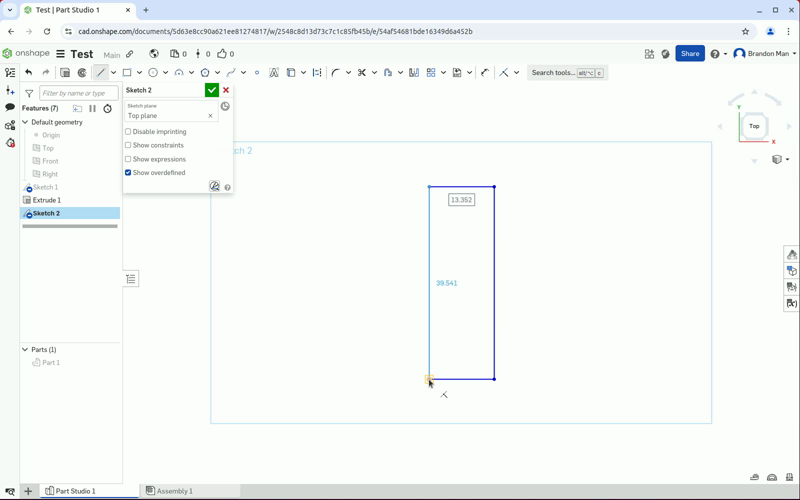
mouse_move(444, 356)
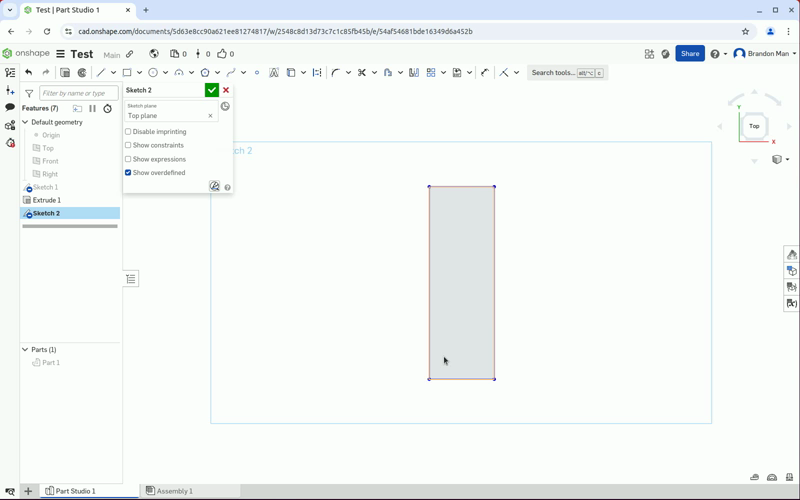
click(444, 356)
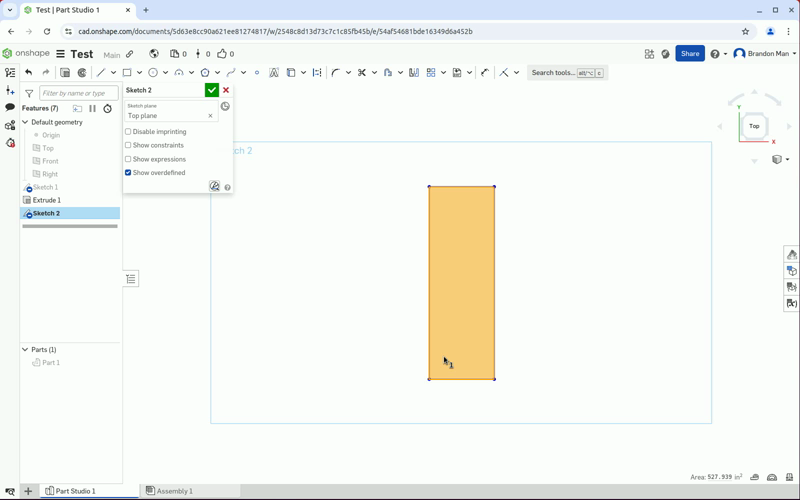
mouse_move(73, 352)
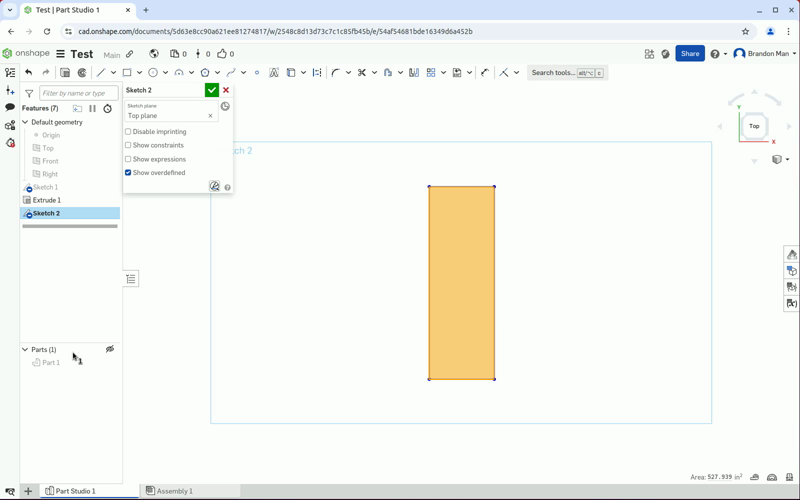
key(shift+y)
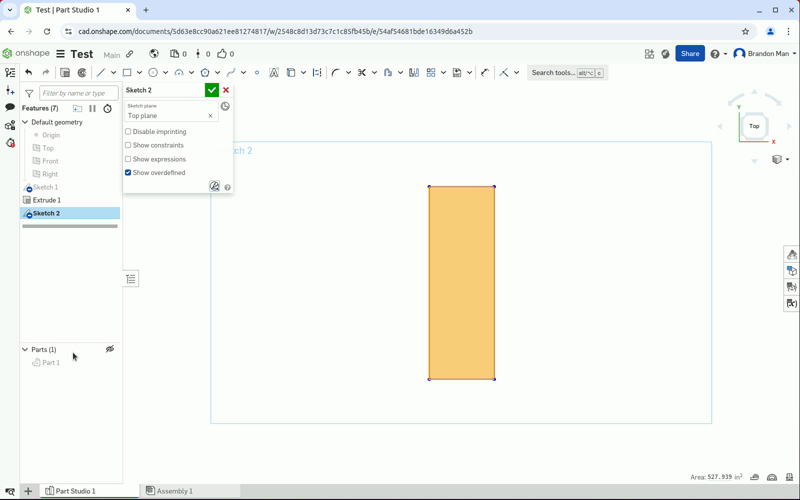
key(shift+e)
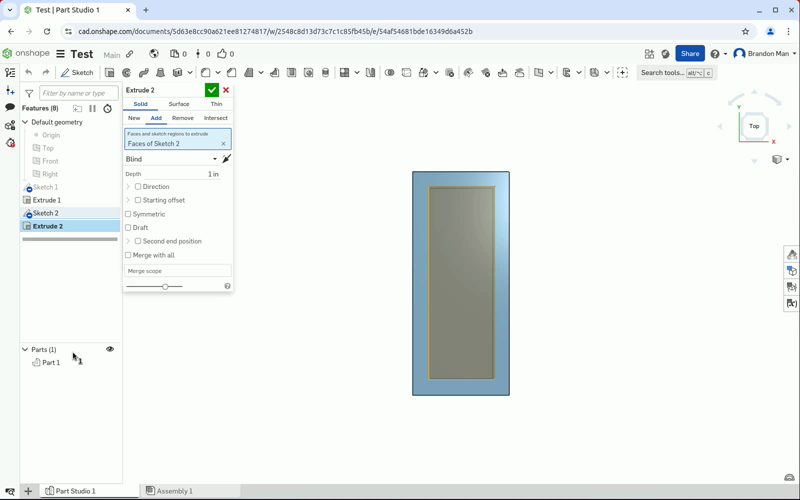
mouse_move(143, 106)
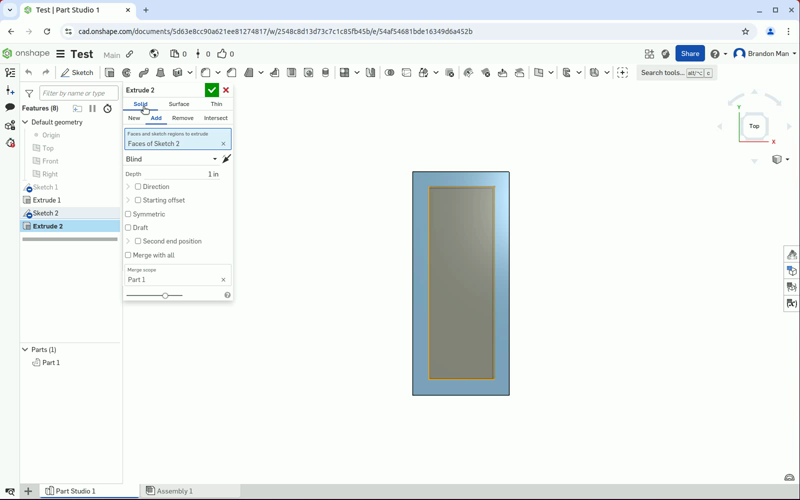
click(143, 106)
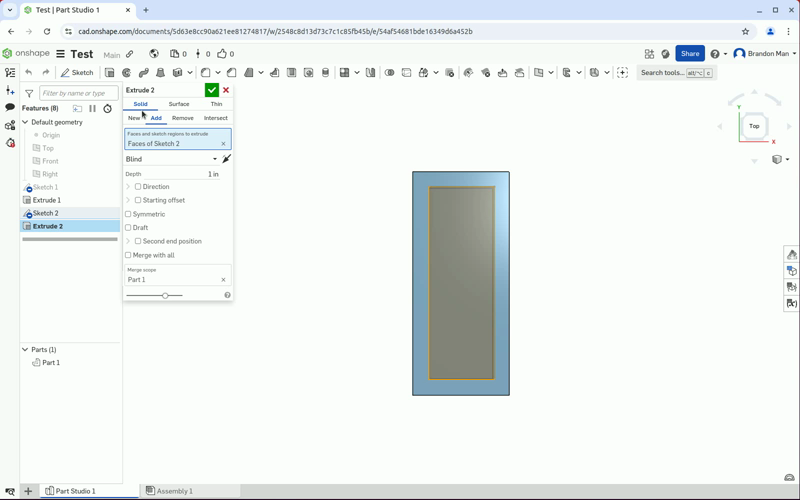
mouse_move(137, 120)
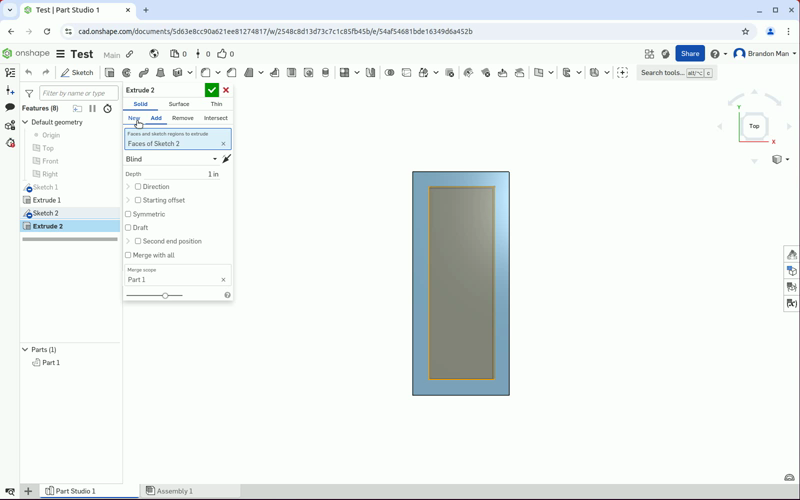
click(137, 120)
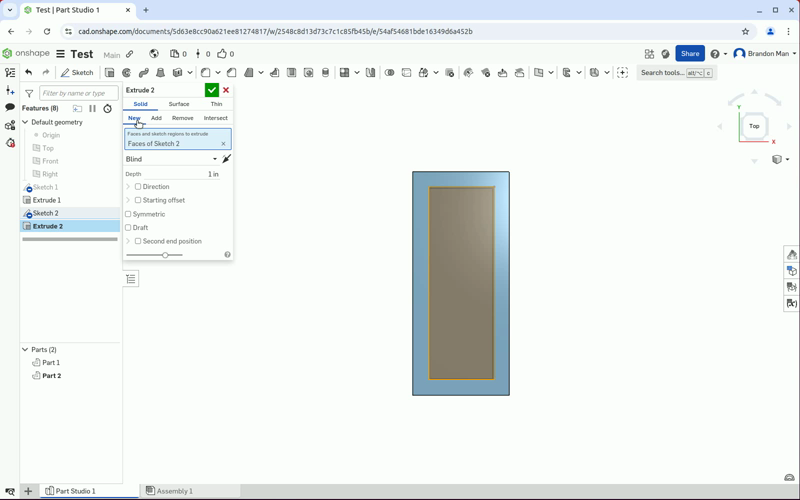
key(tab, 4)
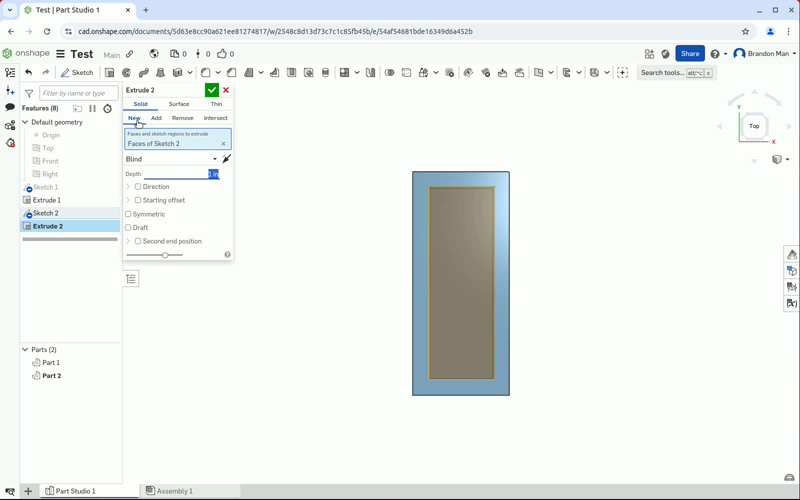
text(0.481)
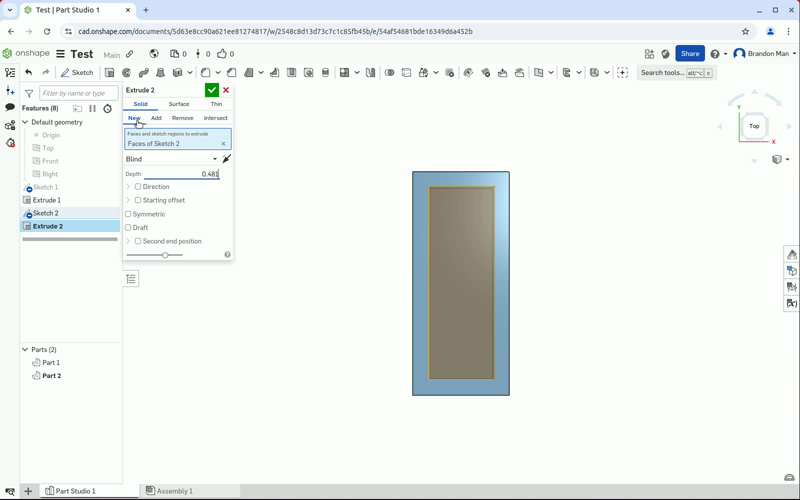
key(enter)
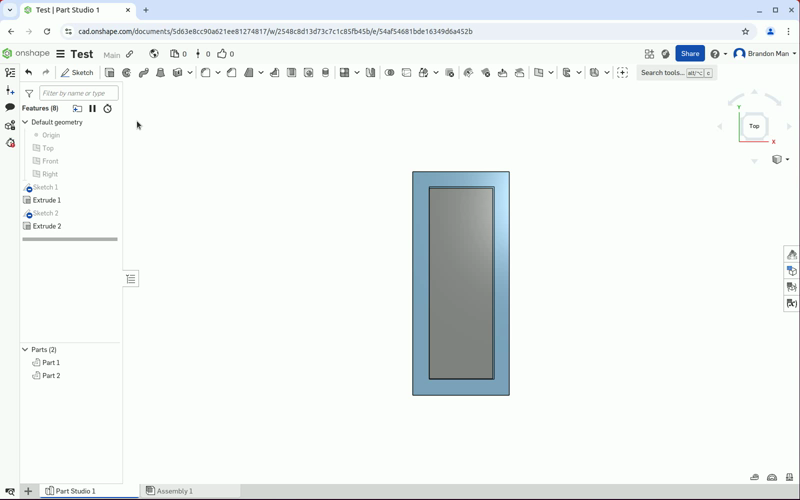
key(shift+h)
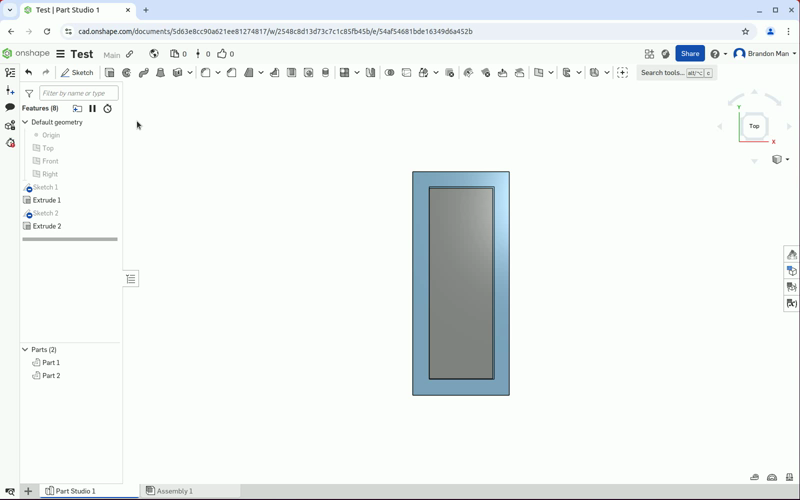
key(shift+h)
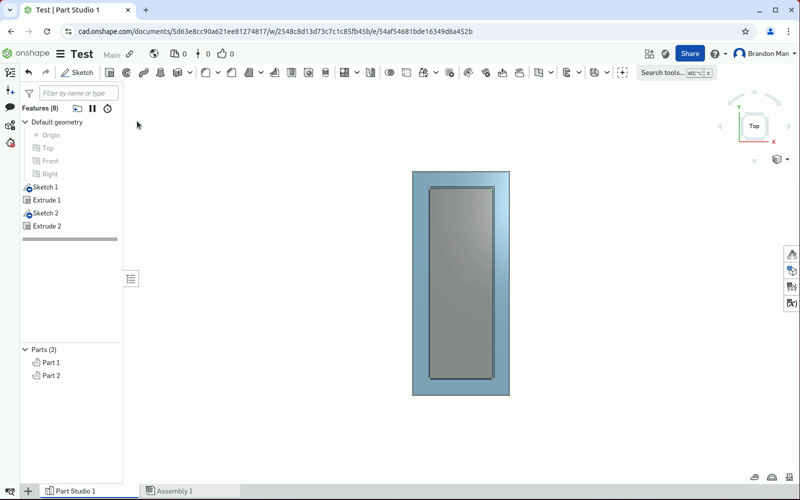
key(shift+7)
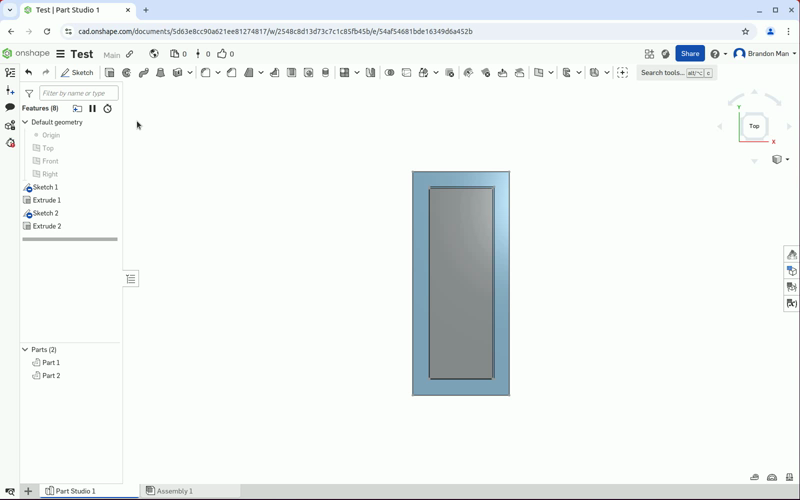
key(up, 3)
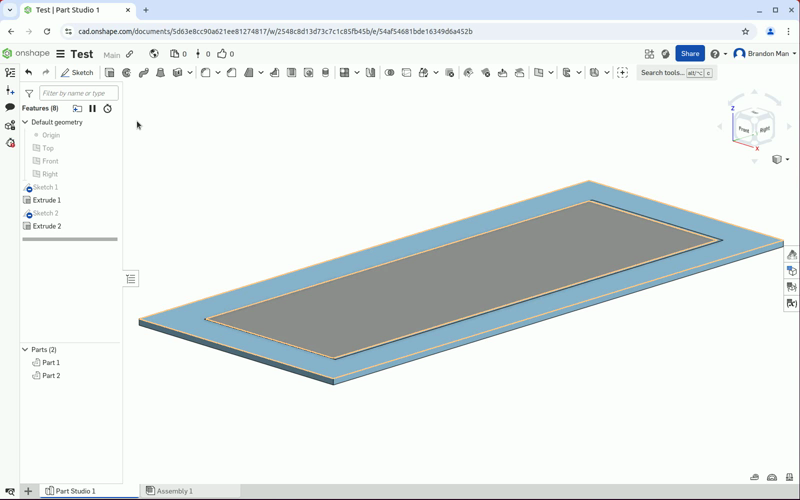
key(left, 3)
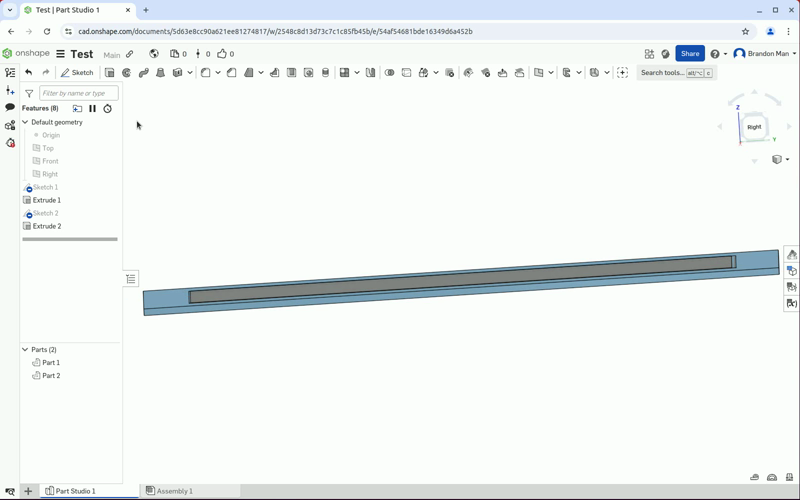
key(right, 3)
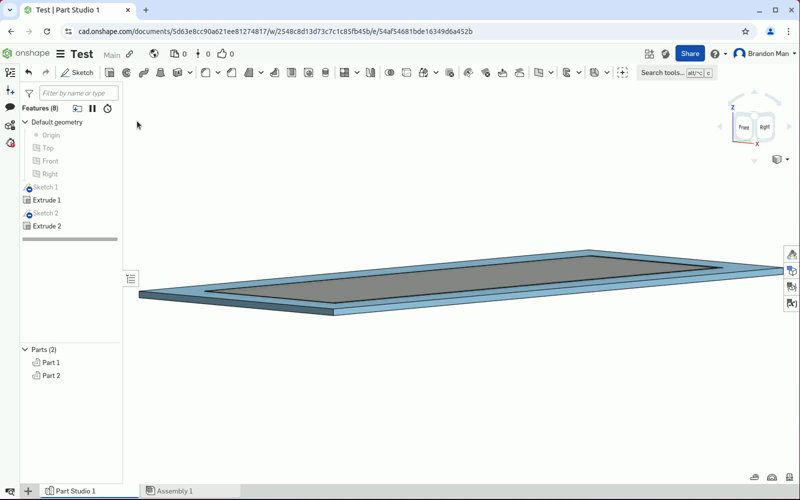
key(down, 3)
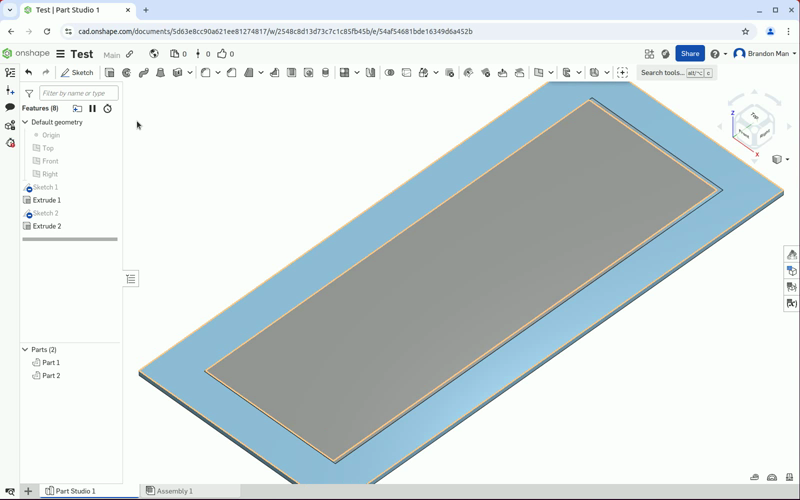
mouse_move(73, 189)
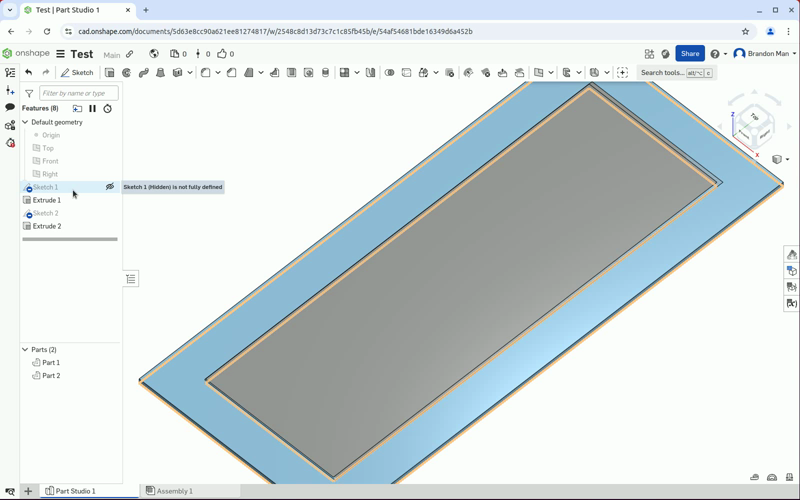
click(73, 189)